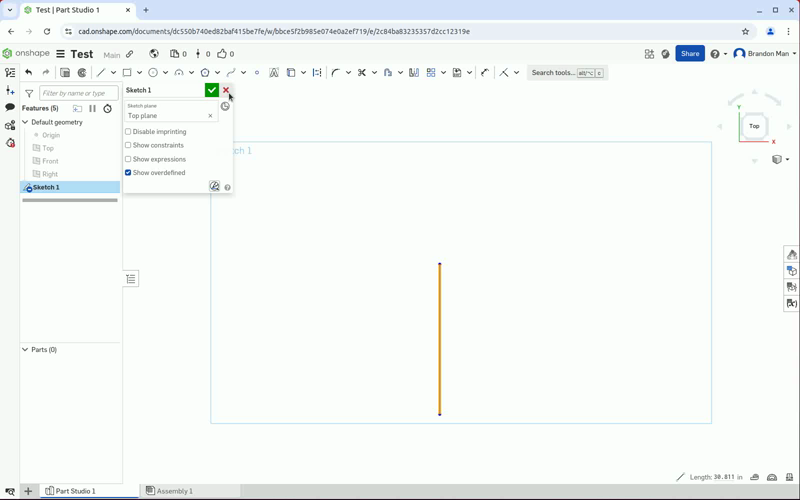
key(shift+h)
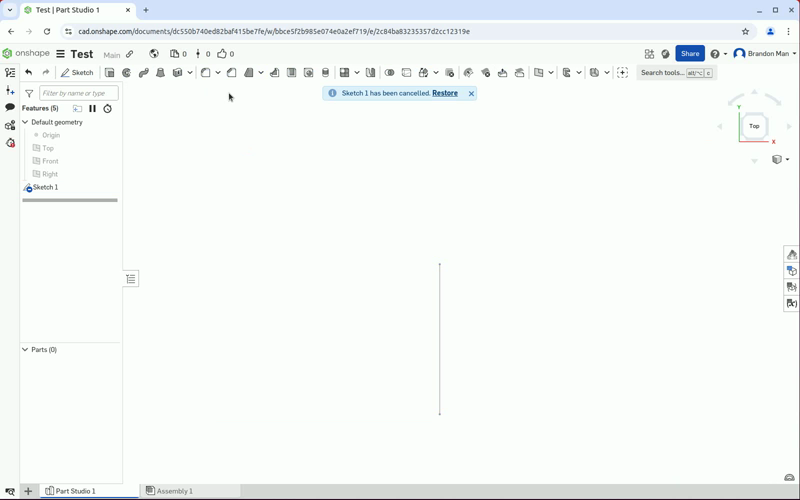
key(shift+s)
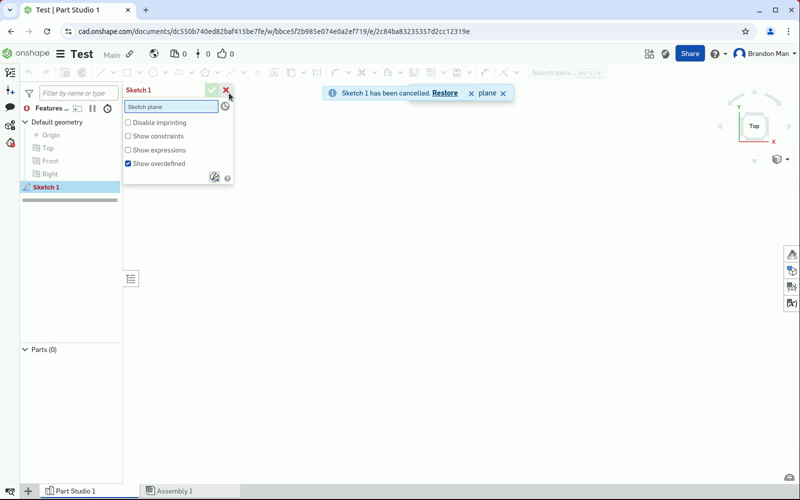
mouse_move(73, 150)
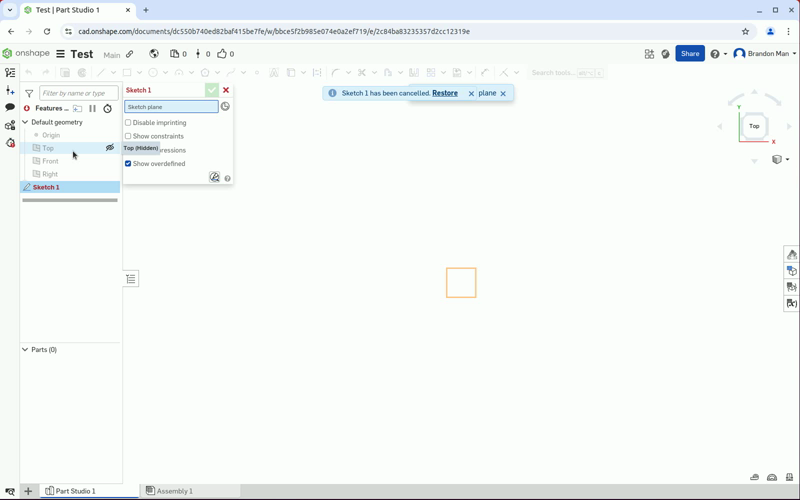
click(73, 150)
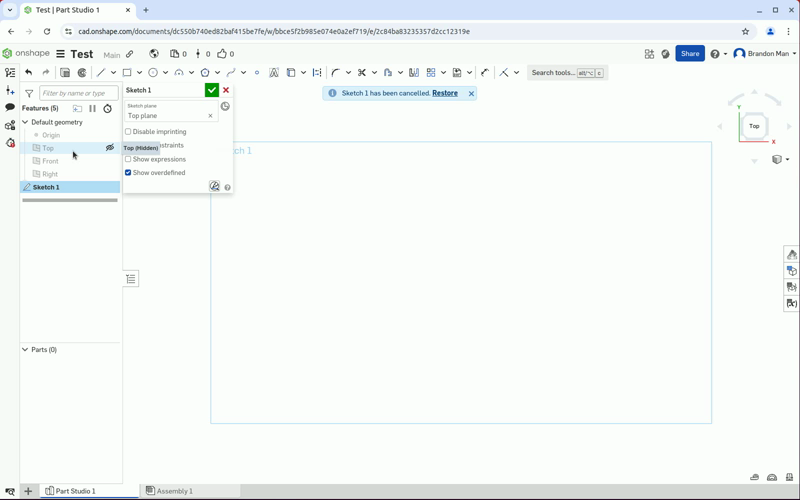
mouse_move(73, 352)
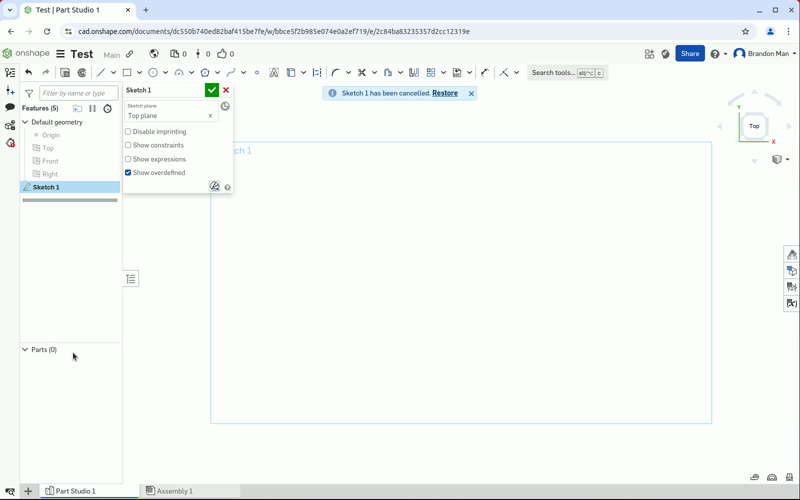
key(y)
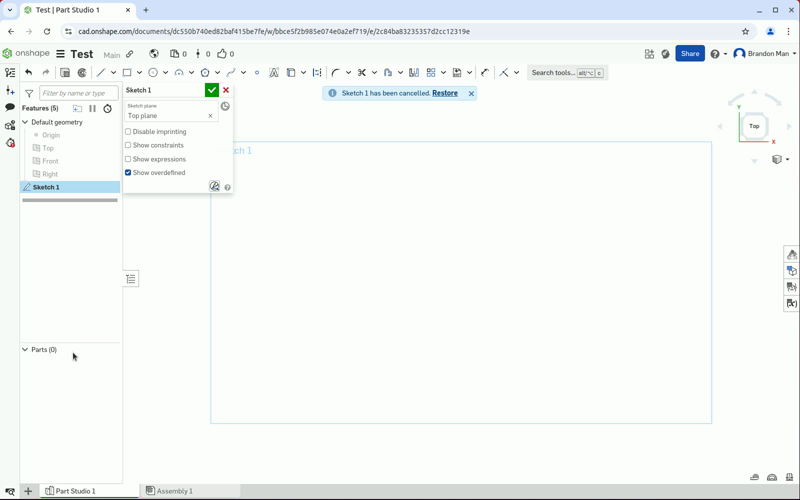
key(l)
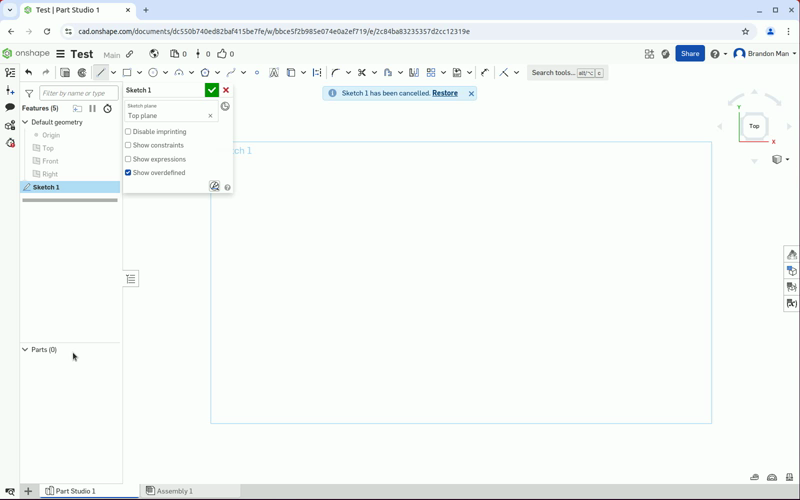
key_down(shift)
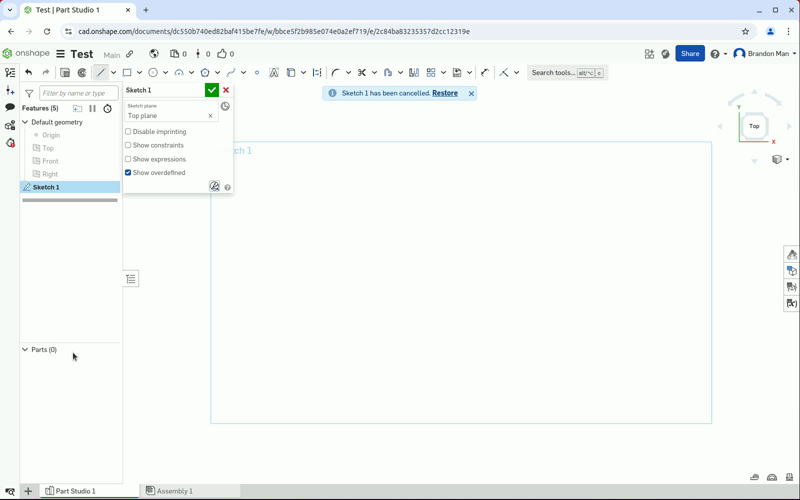
mouse_move(460, 191)
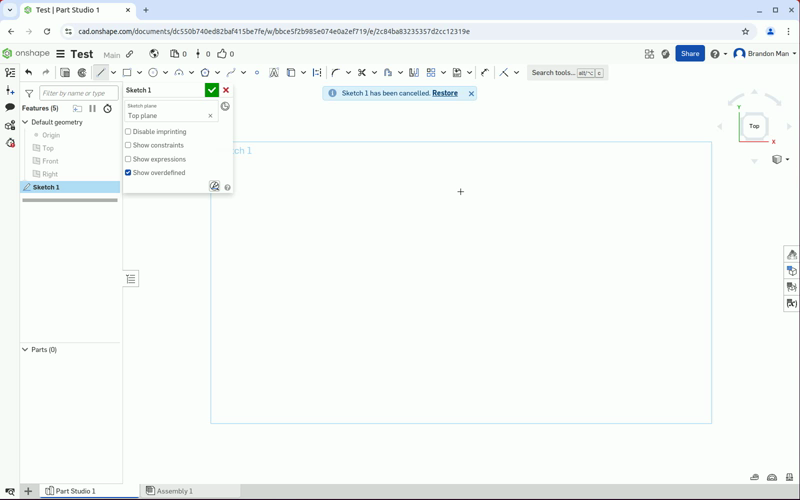
click(460, 191)
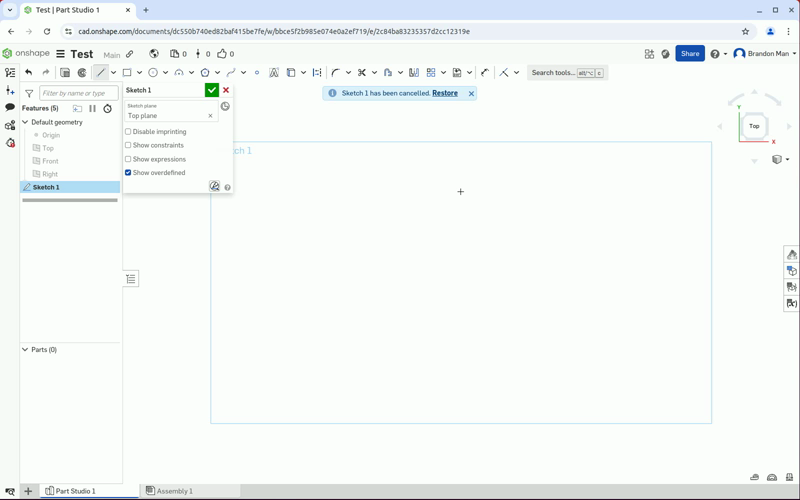
key_up(shift)
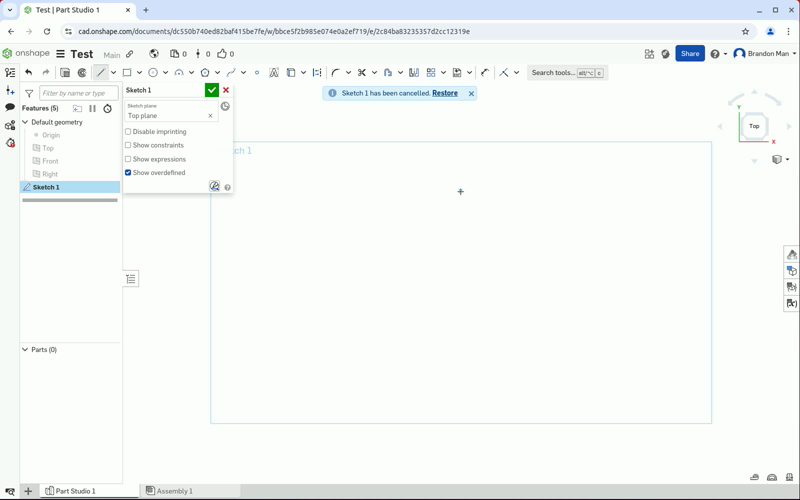
key_down(shift)
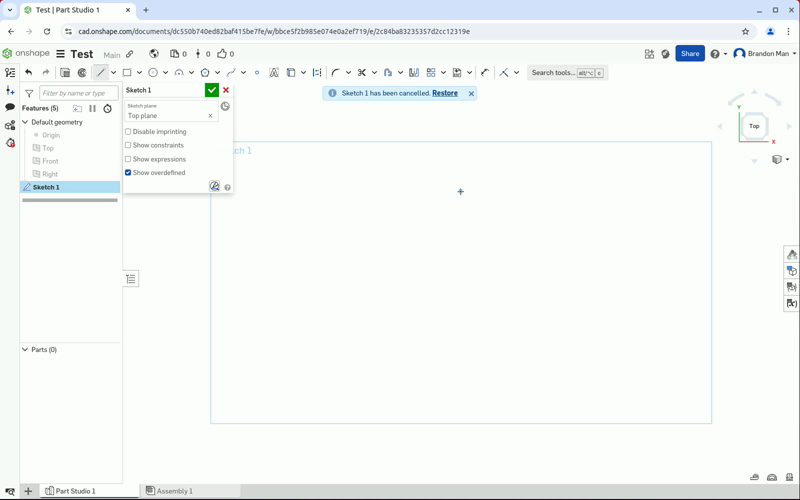
mouse_move(560, 282)
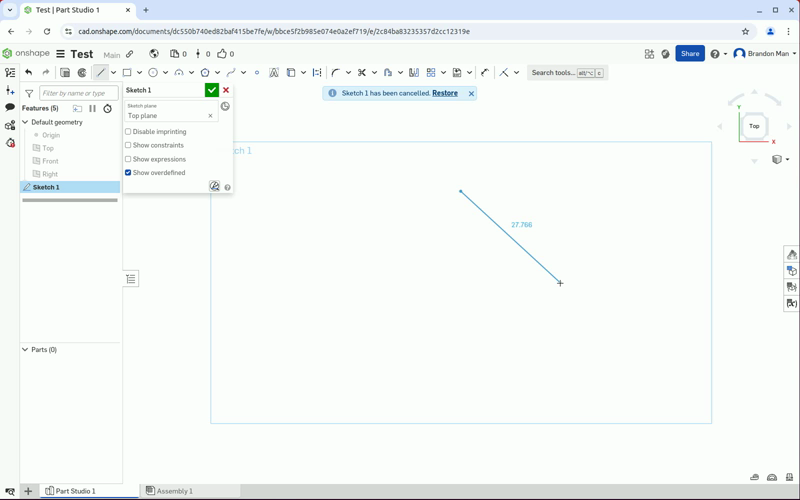
click(560, 282)
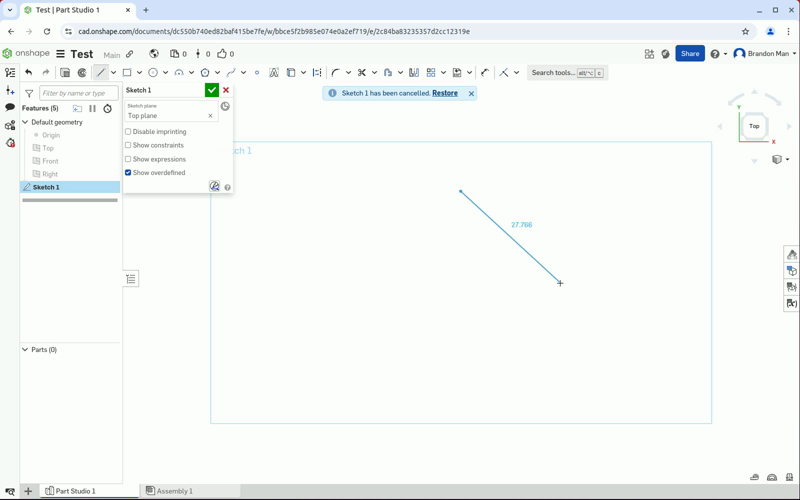
key_up(shift)
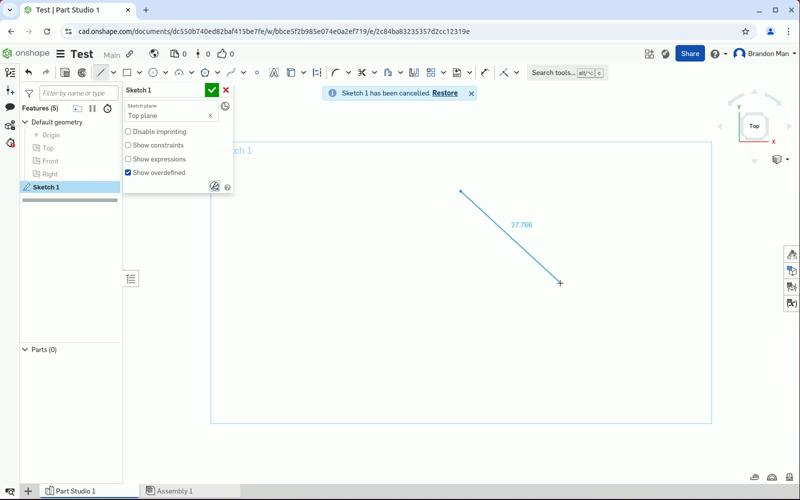
key_down(shift)
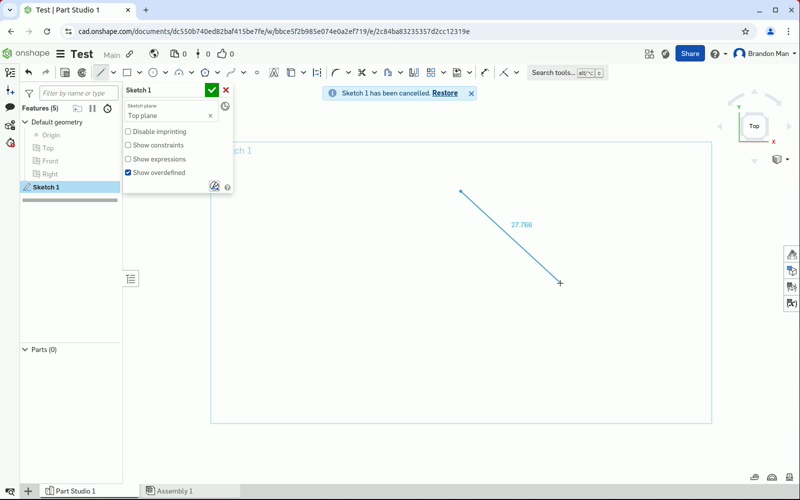
mouse_move(560, 207)
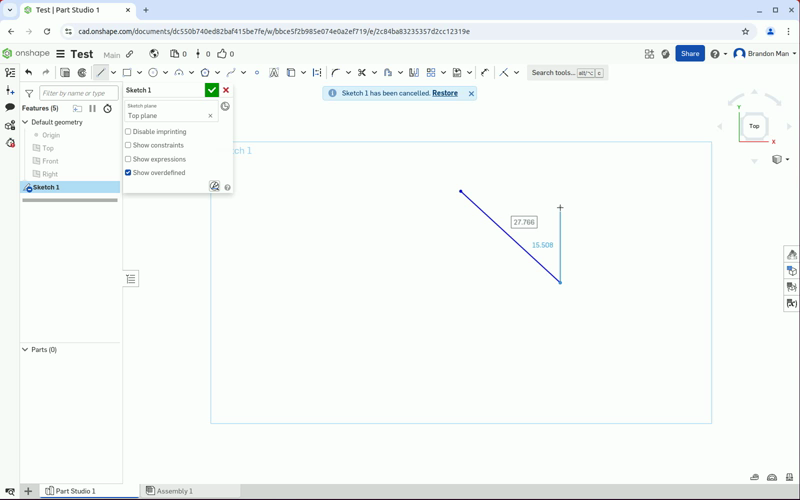
click(560, 207)
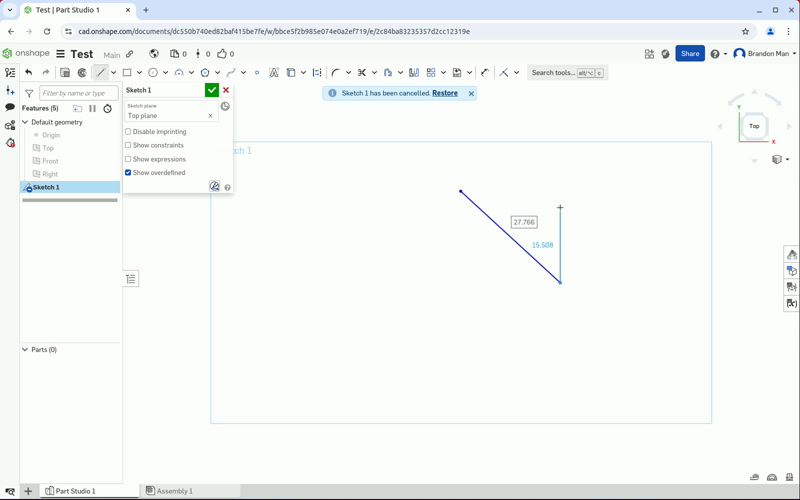
key_up(shift)
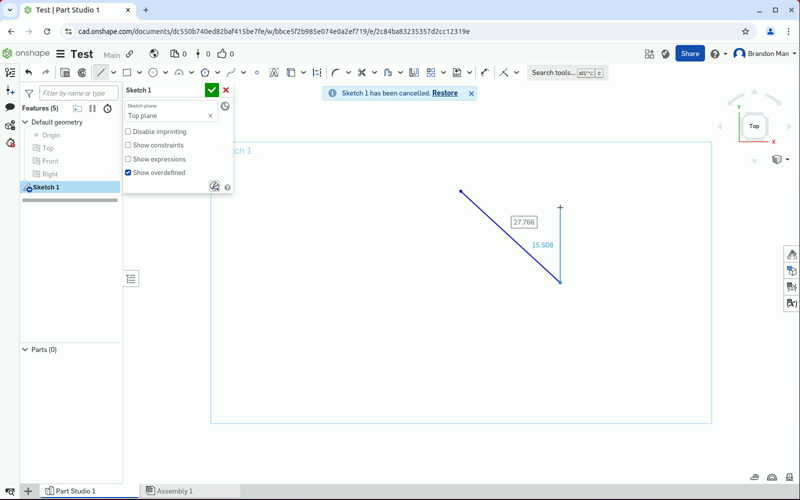
key_down(shift)
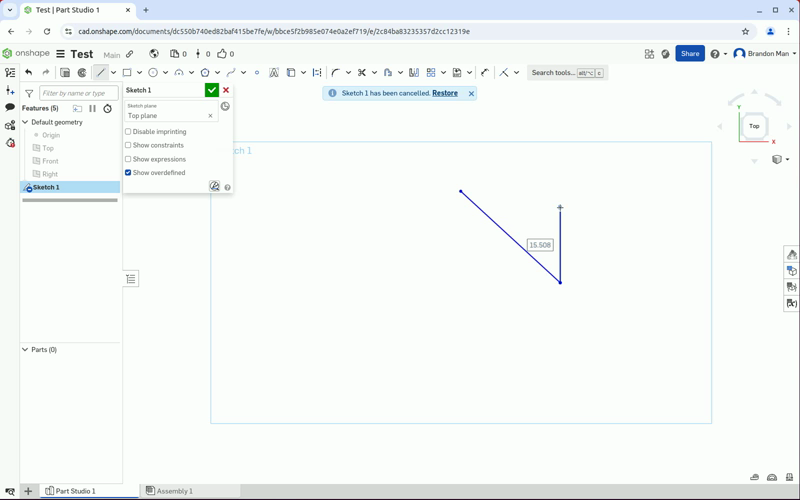
mouse_move(589, 207)
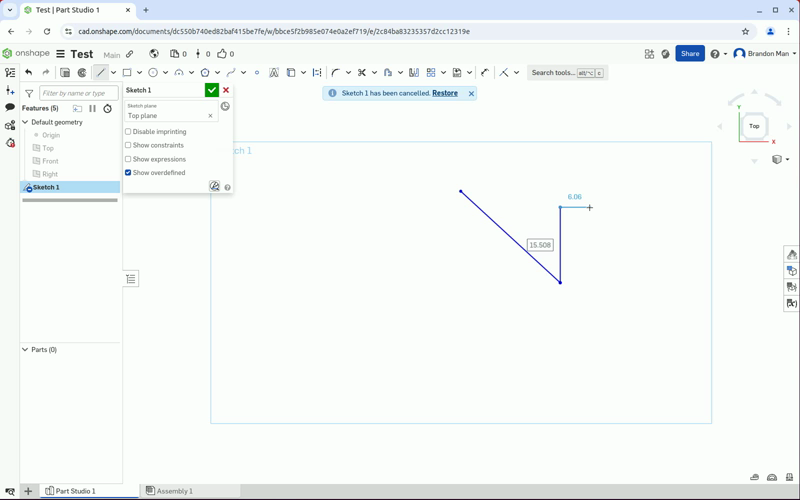
mouse_move(560, 183)
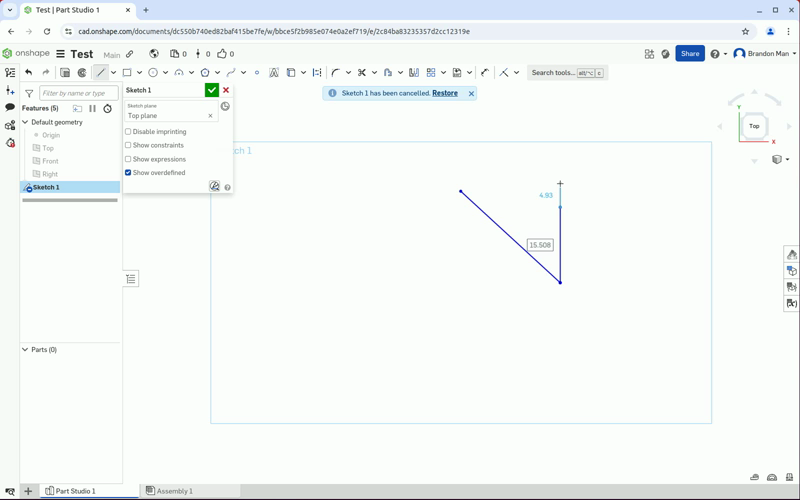
click(560, 183)
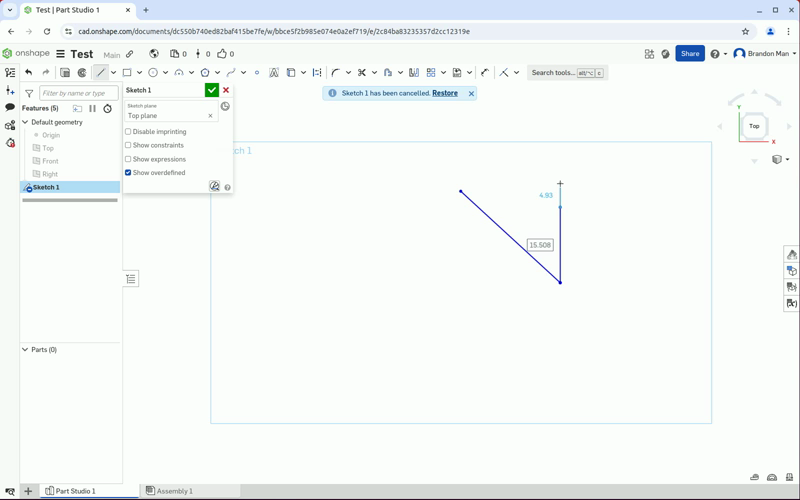
key_up(shift)
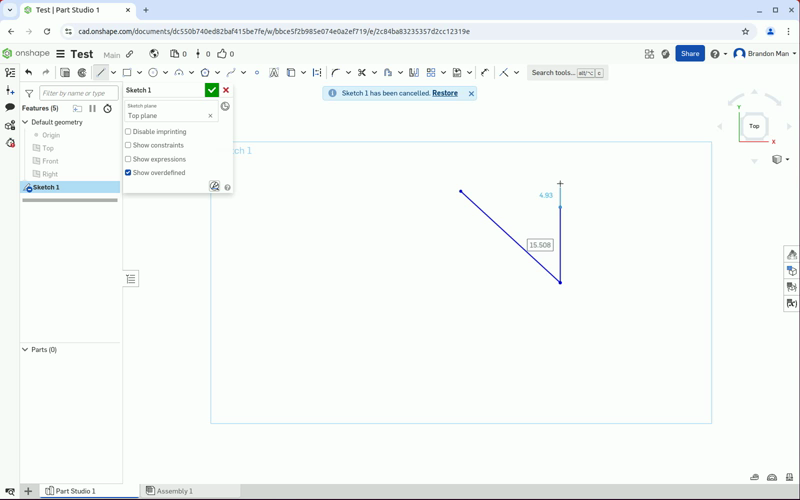
key_down(shift)
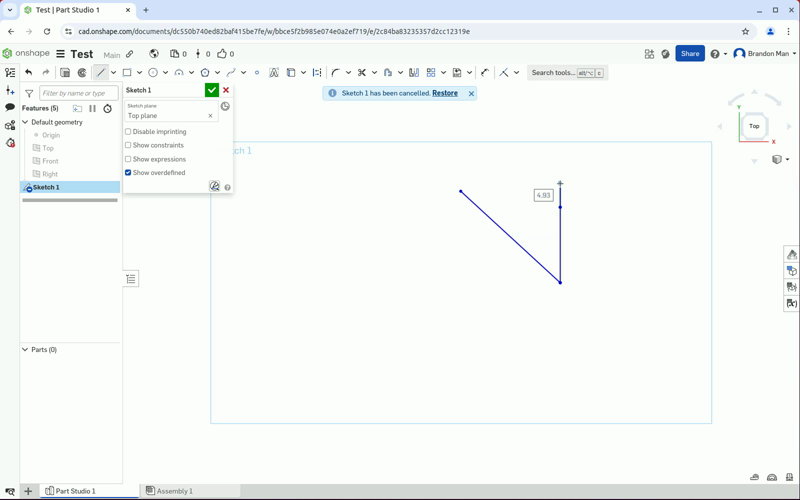
mouse_move(460, 183)
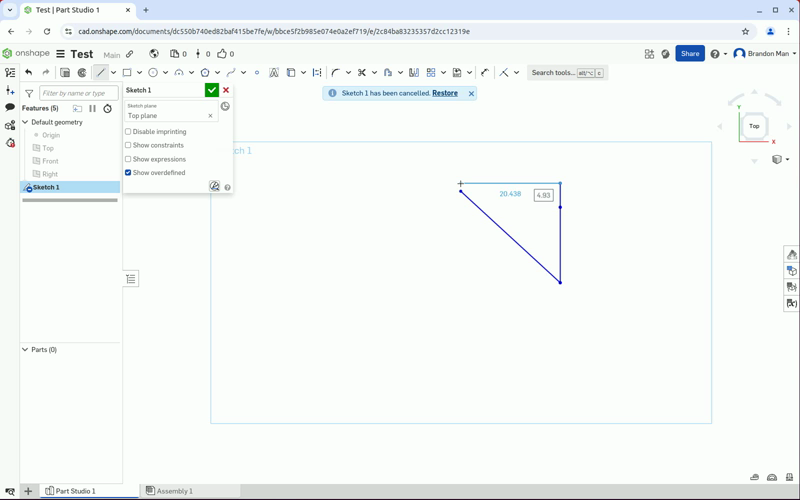
click(460, 183)
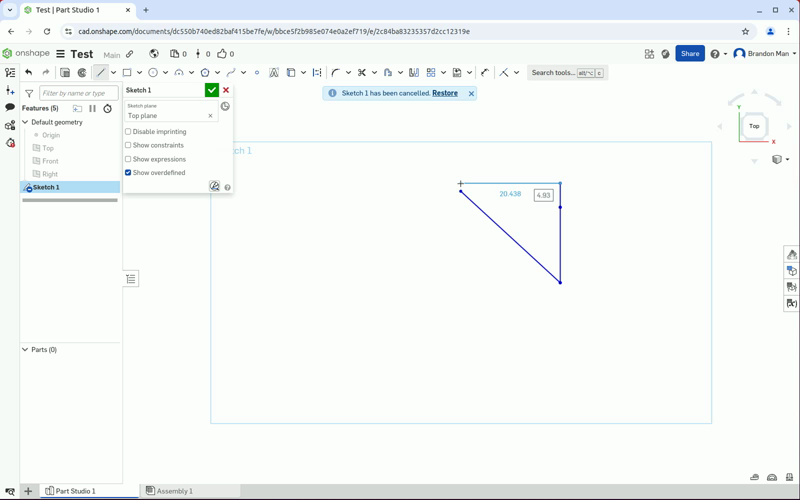
key_up(shift)
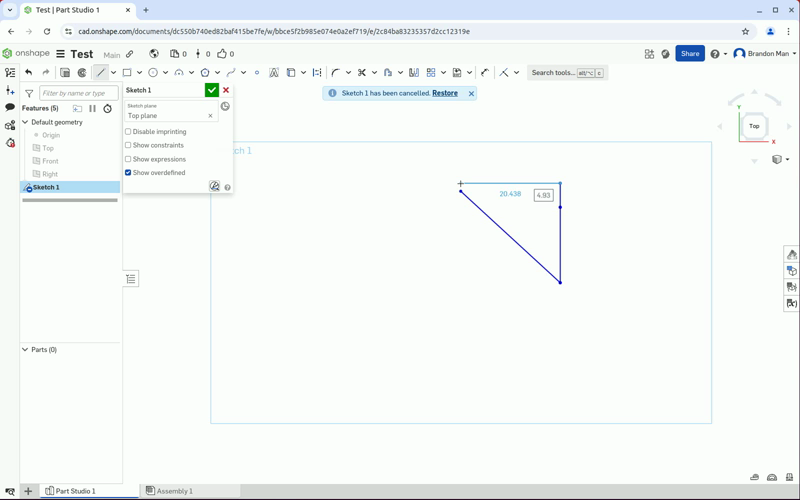
mouse_move(490, 183)
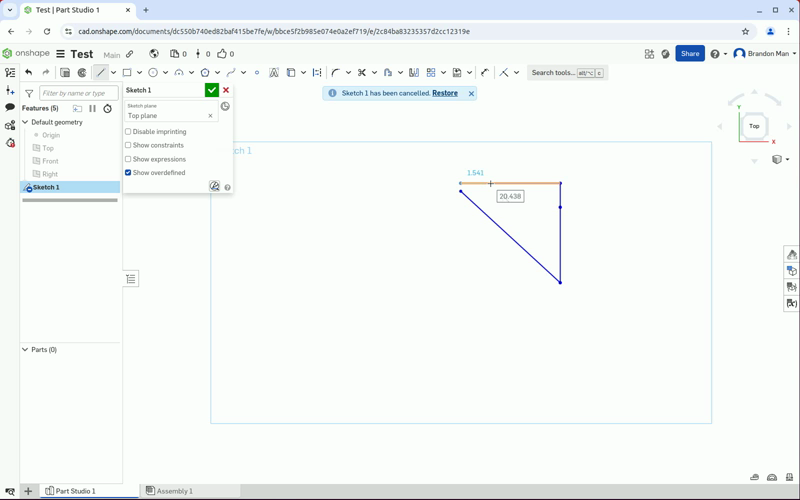
key_down(shift)
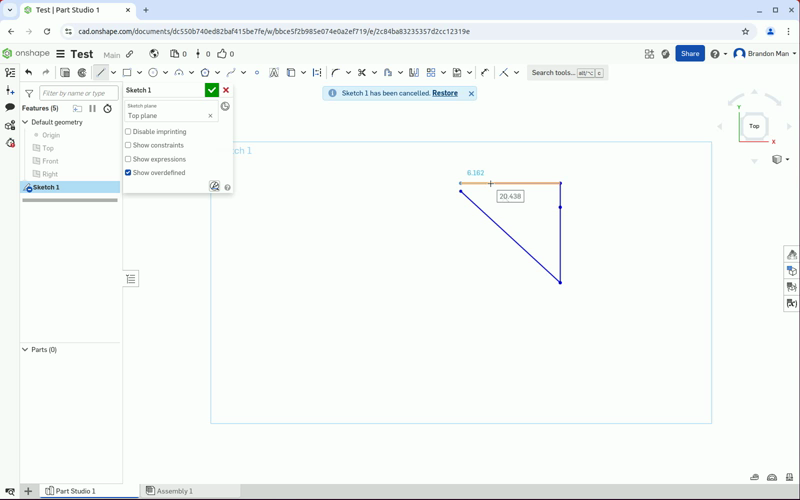
mouse_move(460, 191)
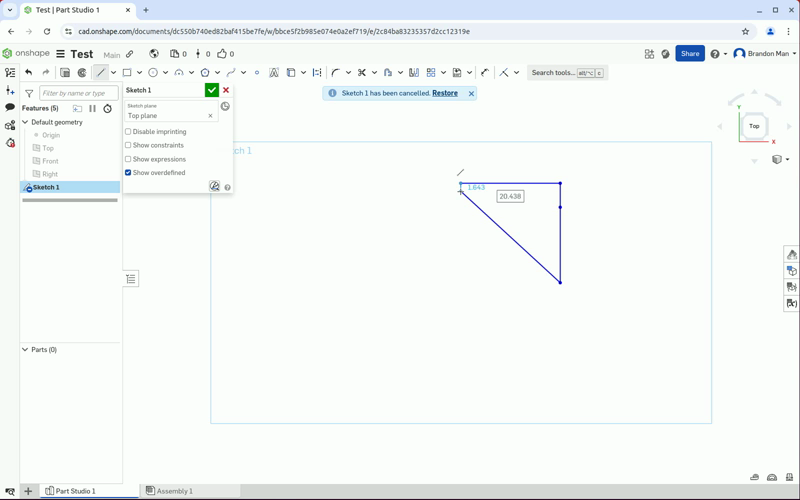
key_up(shift)
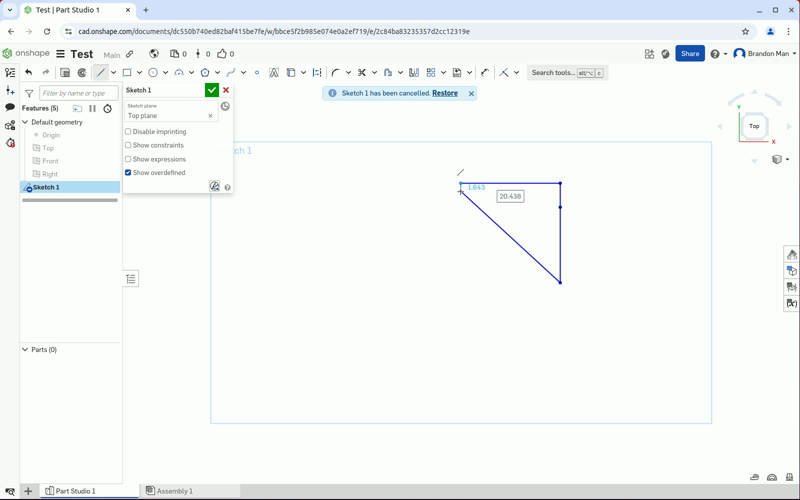
click(460, 191)
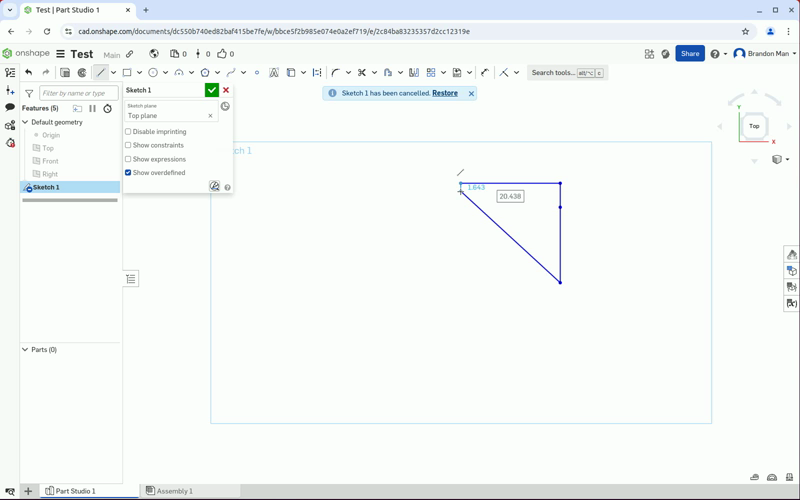
key(esc)
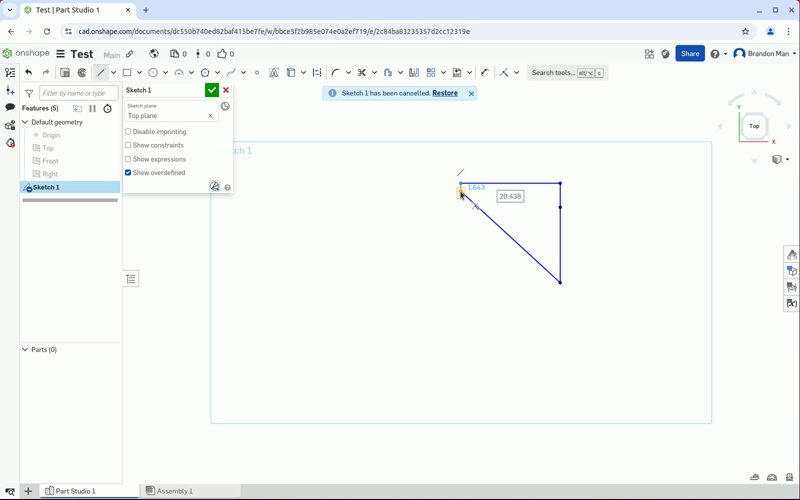
mouse_move(514, 218)
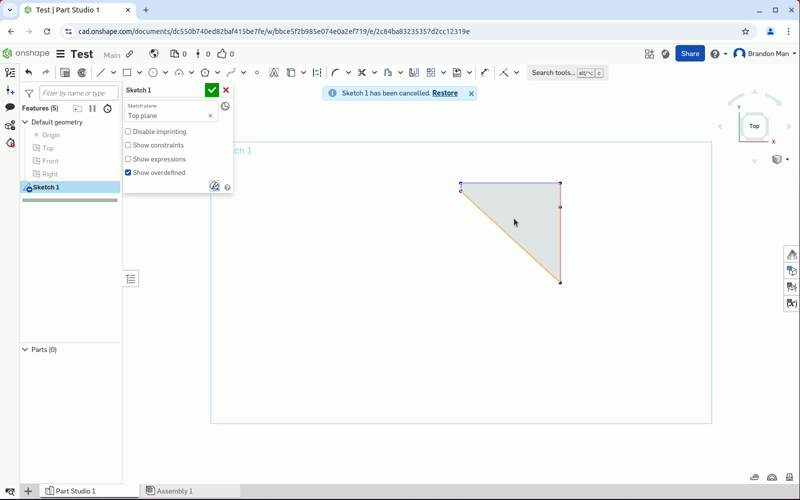
click(514, 218)
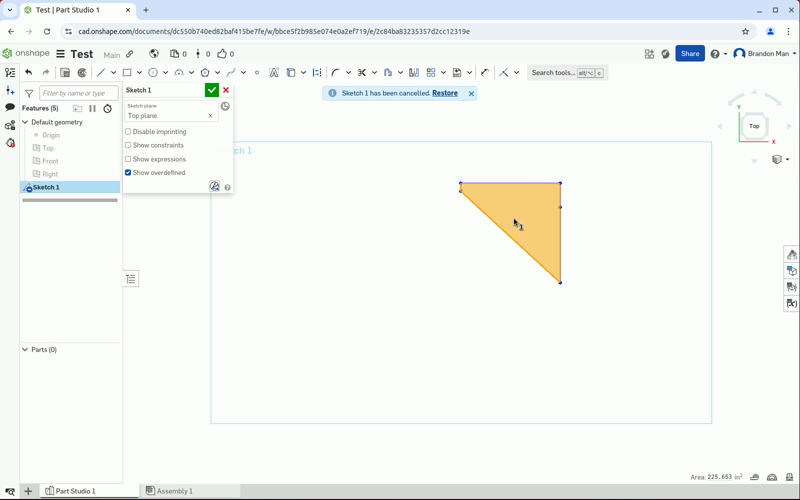
mouse_move(73, 352)
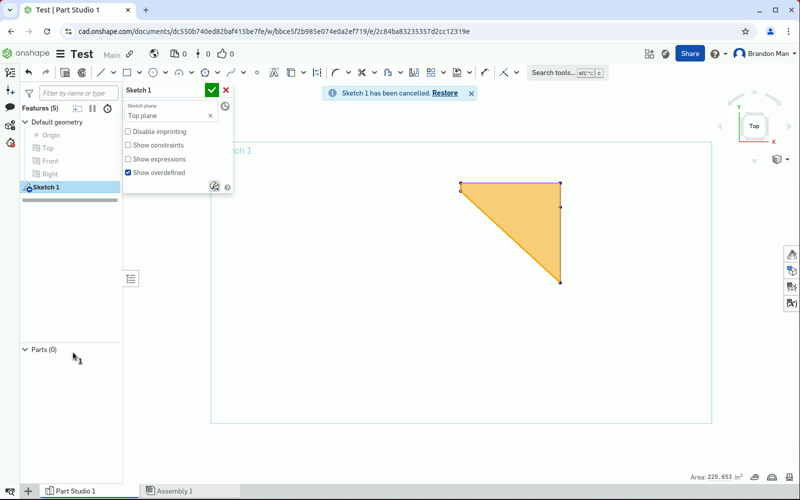
key(shift+y)
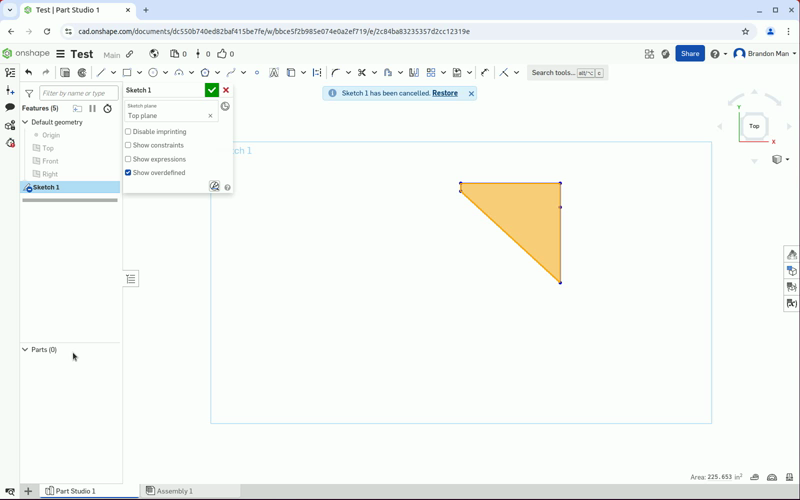
key(shift+e)
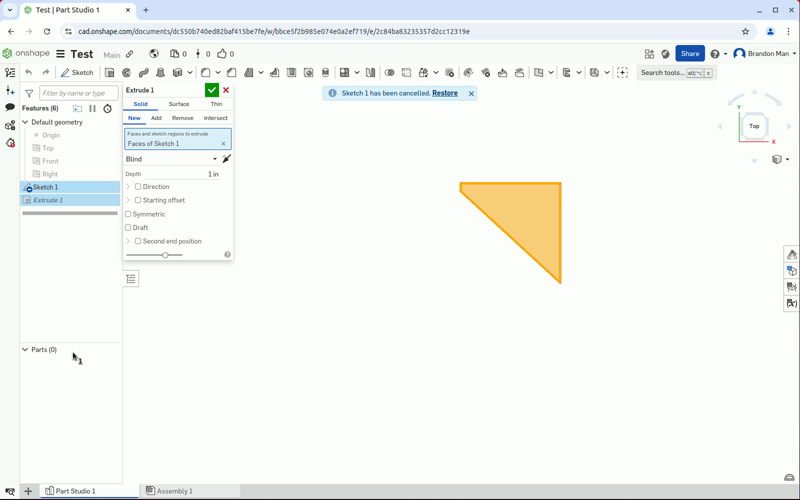
mouse_move(143, 106)
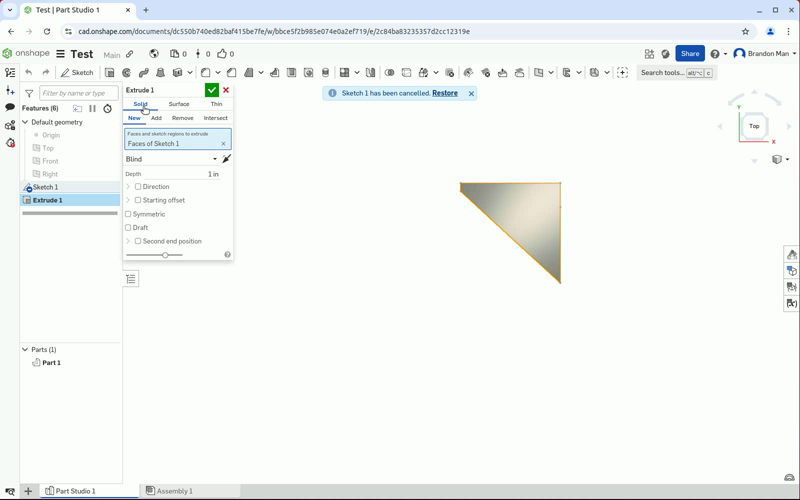
click(143, 106)
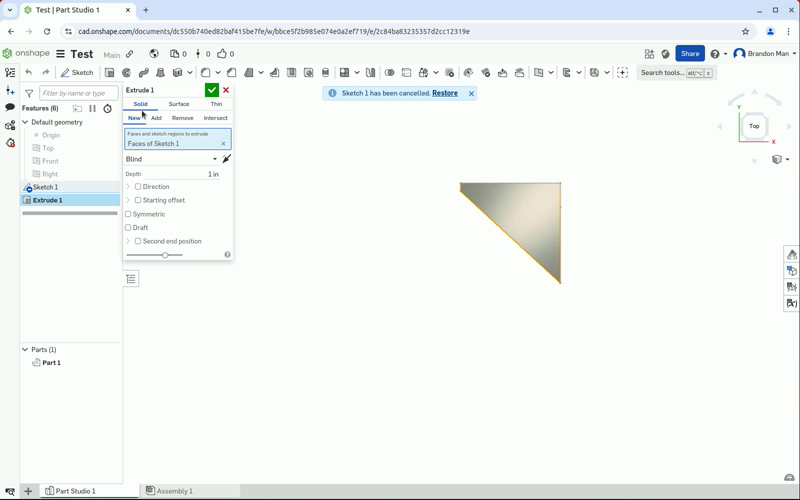
mouse_move(137, 120)
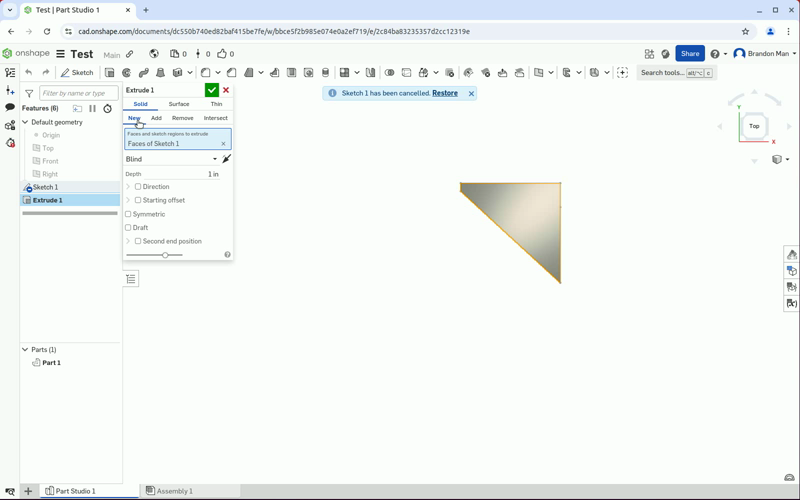
click(137, 120)
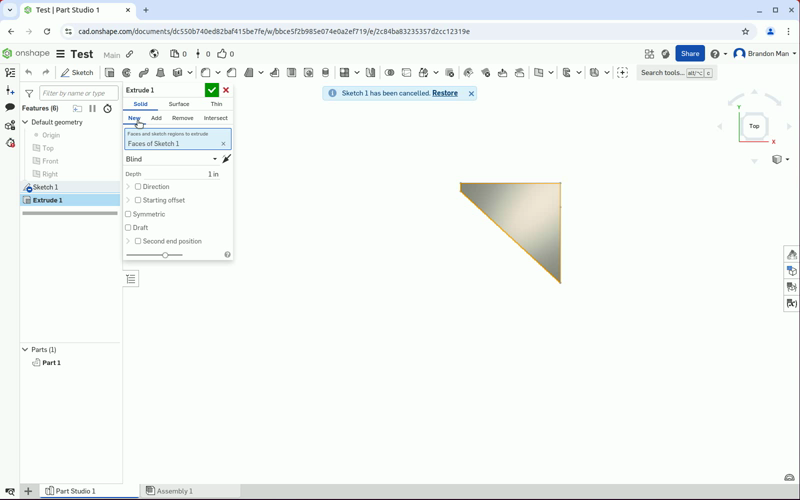
key(tab, 4)
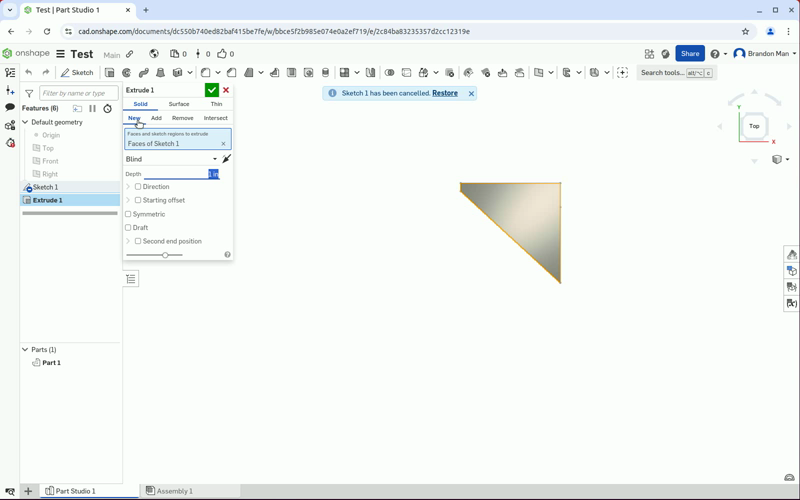
text(0.481)
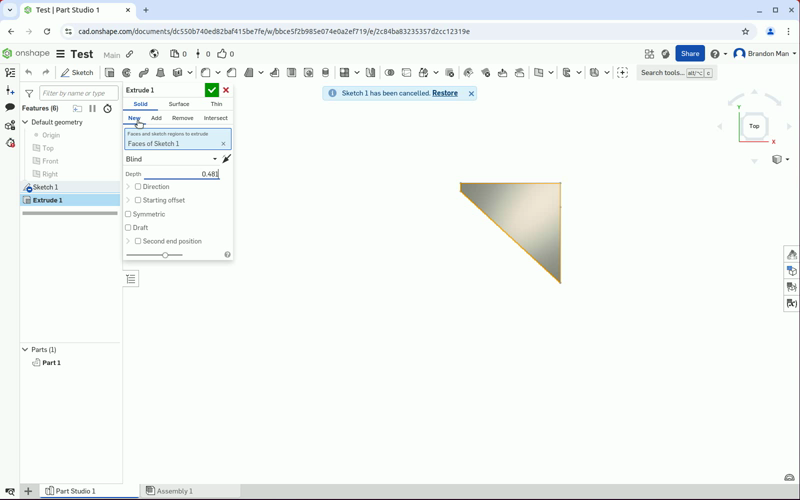
key(enter)
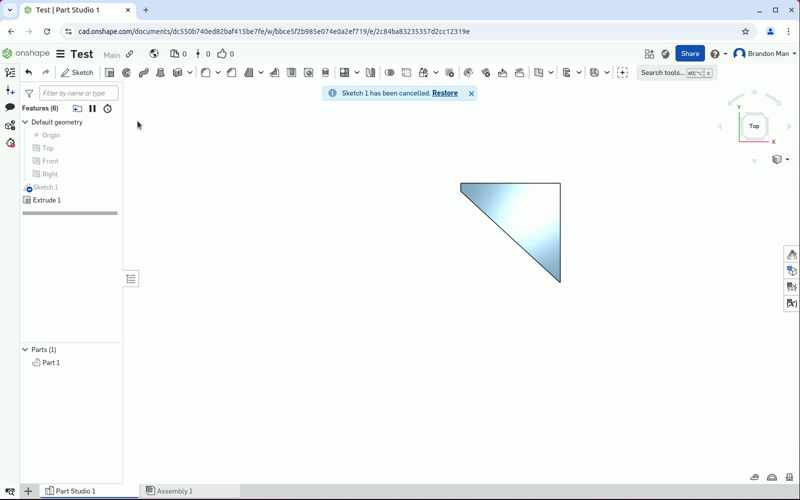
key(shift+h)
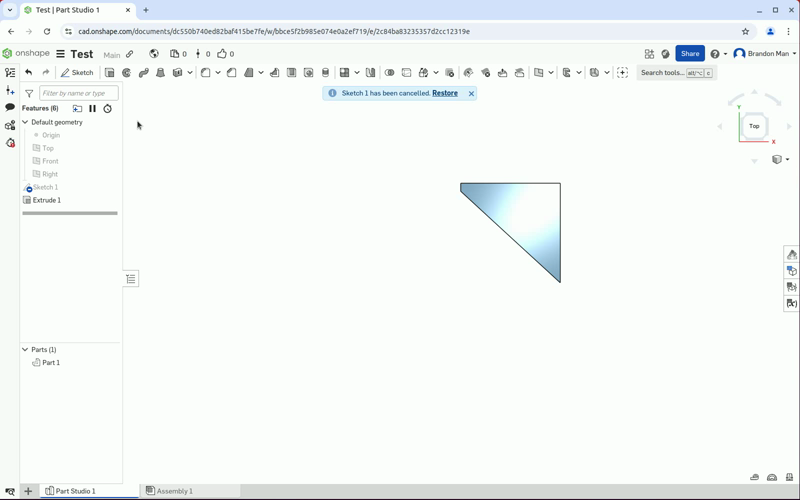
key(shift+h)
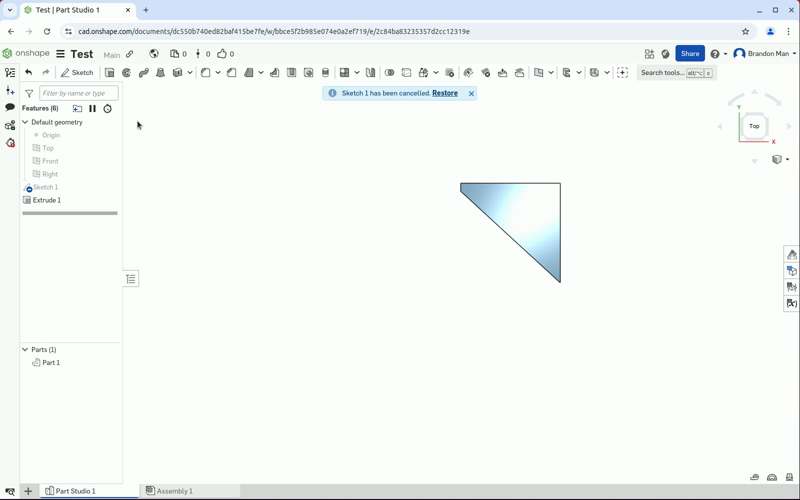
mouse_move(73, 189)
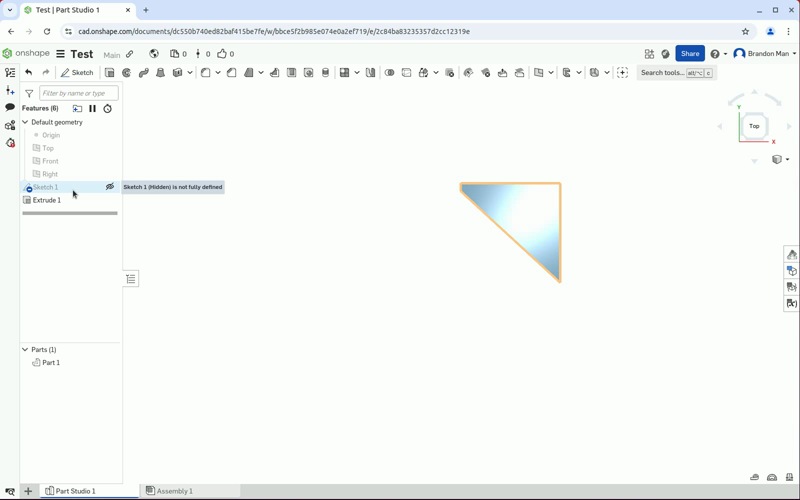
click(73, 189)
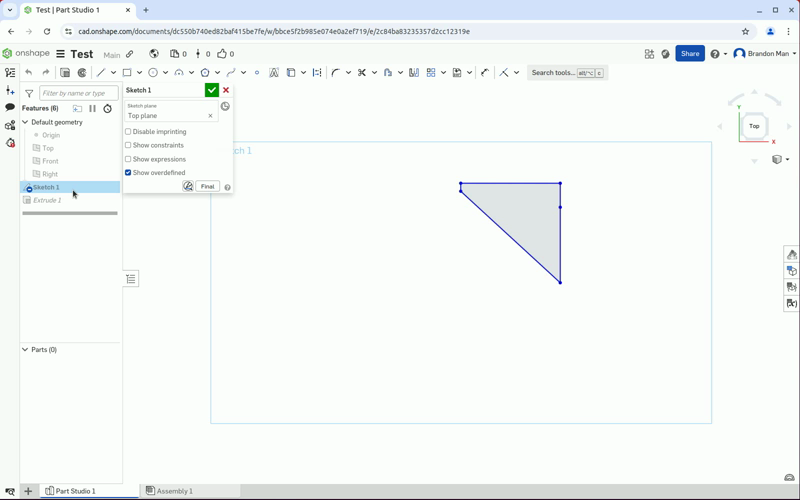
mouse_move(229, 92)
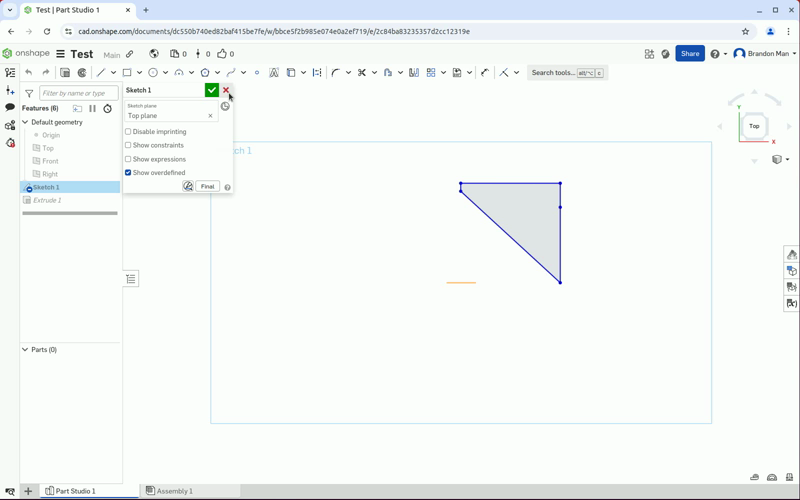
click(229, 92)
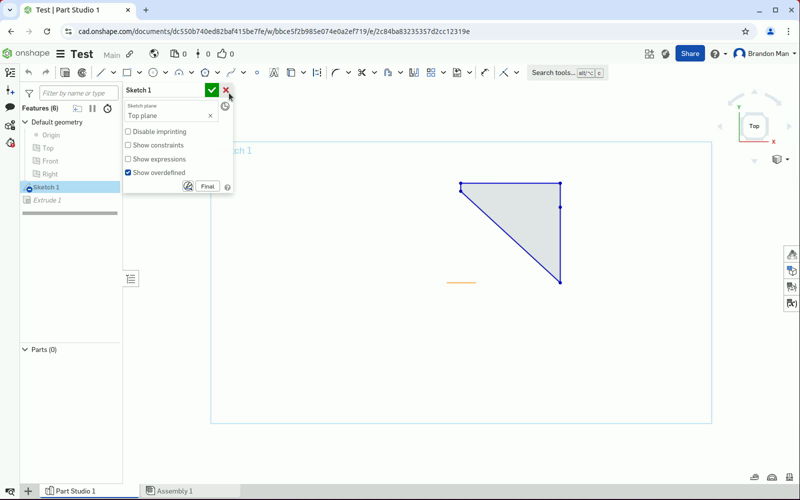
key(shift+s)
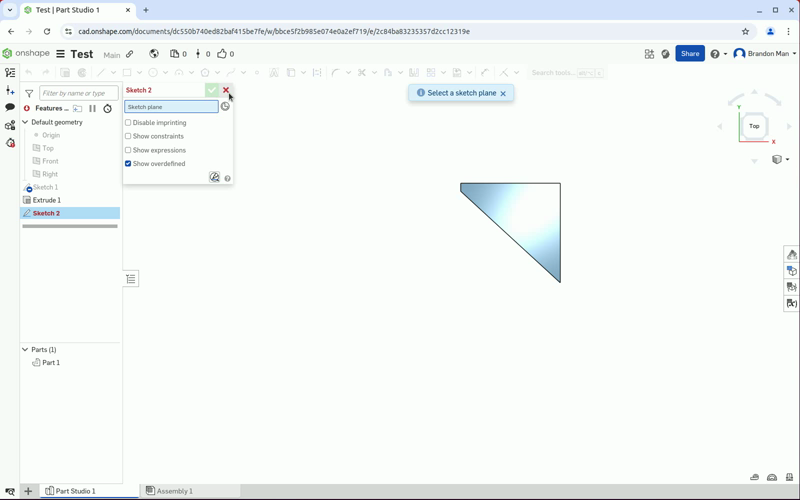
mouse_move(73, 150)
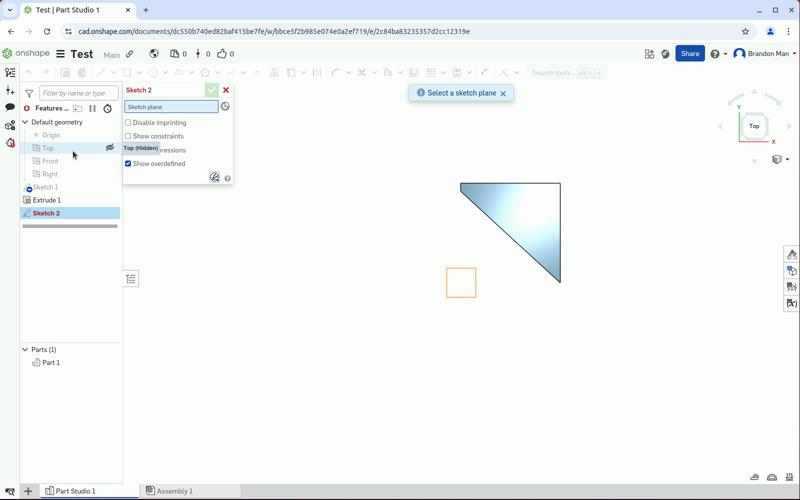
click(73, 150)
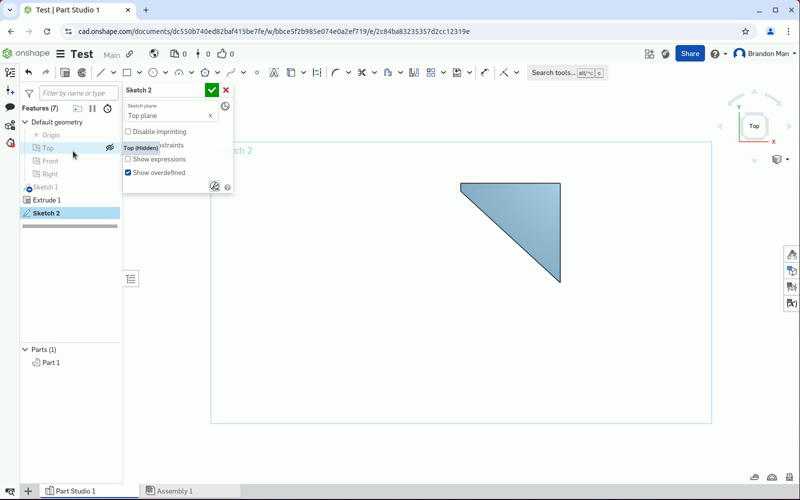
mouse_move(73, 352)
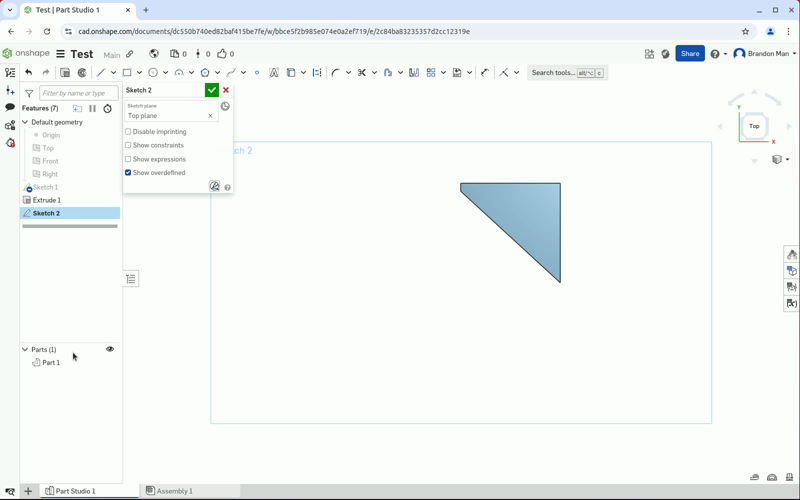
key(y)
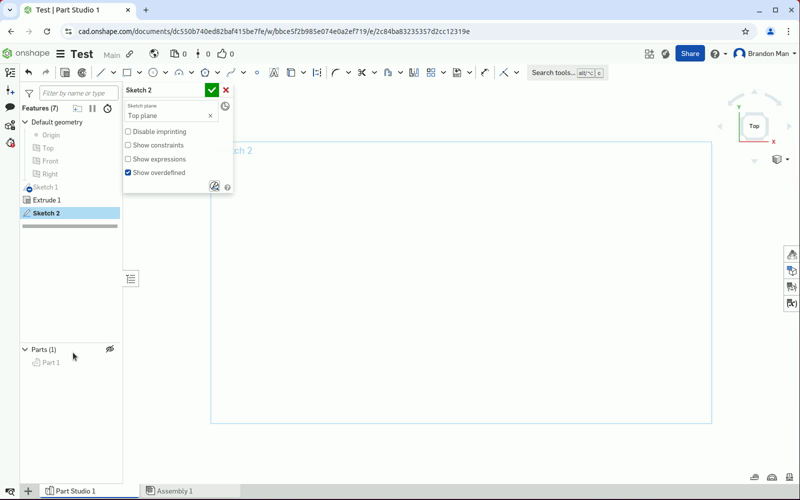
key(l)
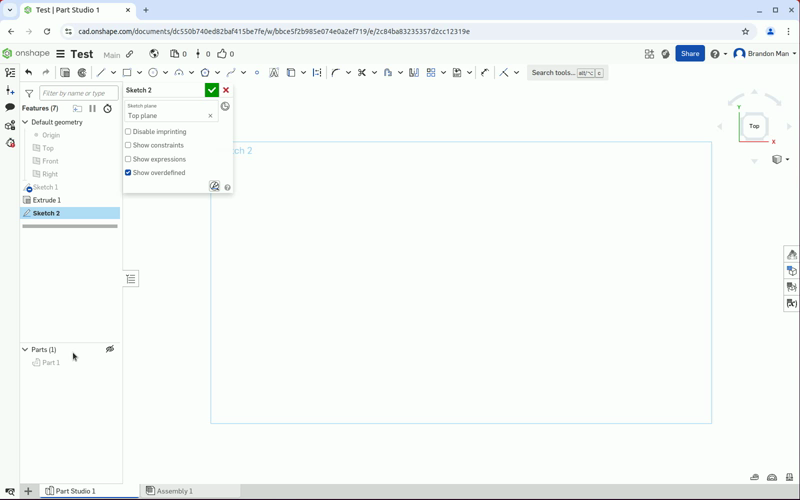
key_down(shift)
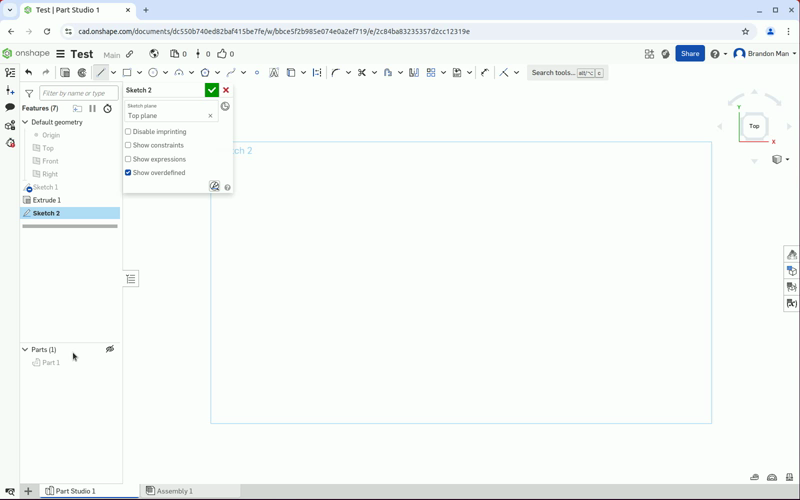
mouse_move(560, 282)
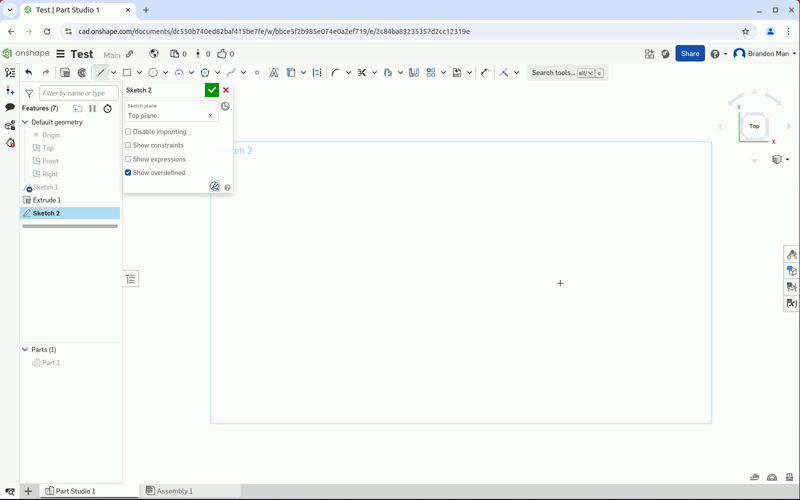
click(560, 282)
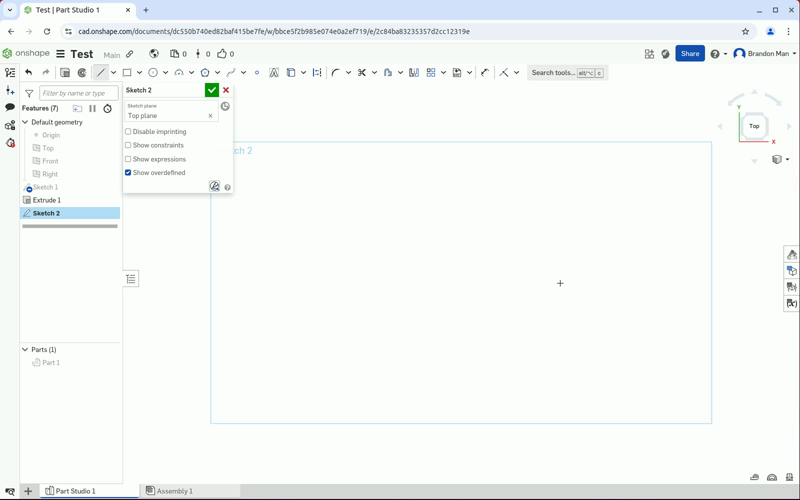
key_up(shift)
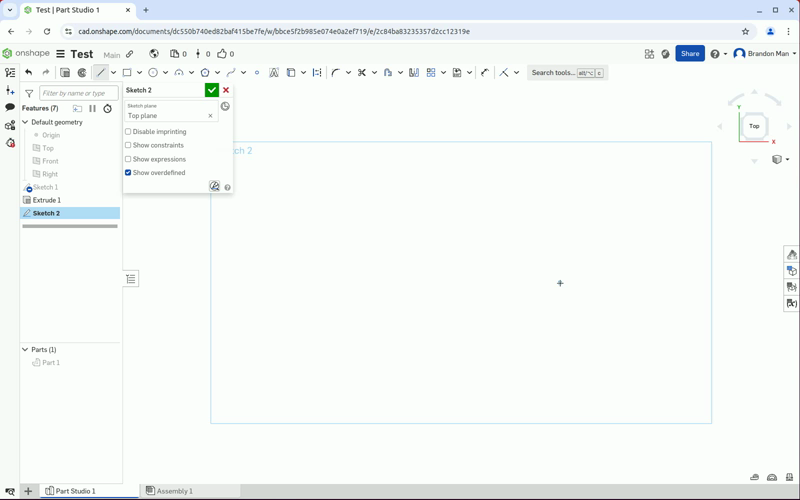
key_down(shift)
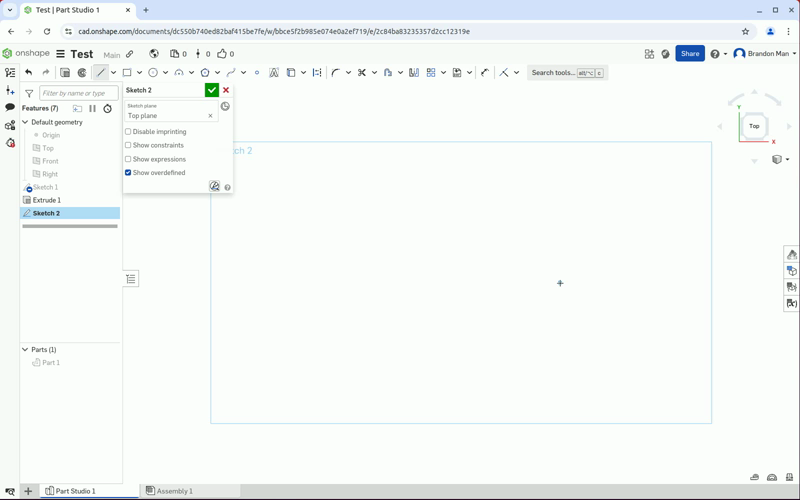
mouse_move(589, 282)
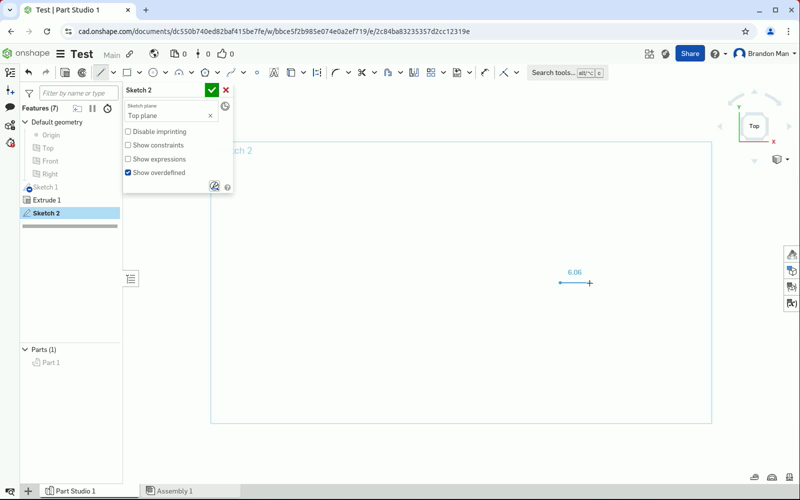
mouse_move(573, 282)
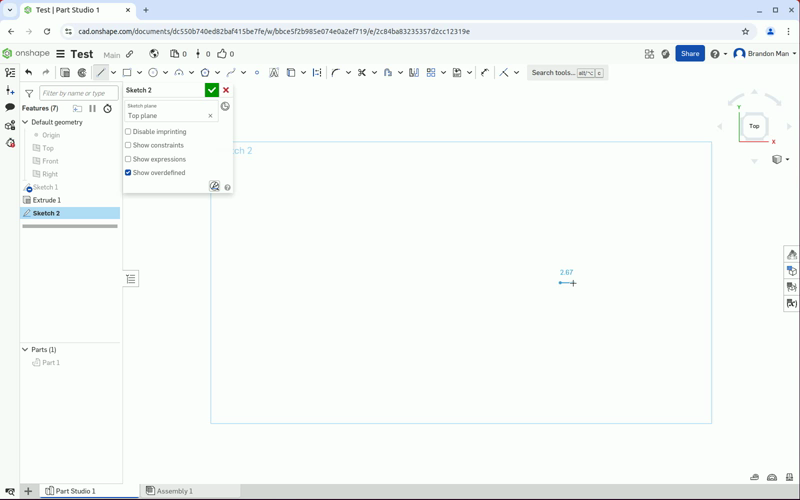
click(573, 282)
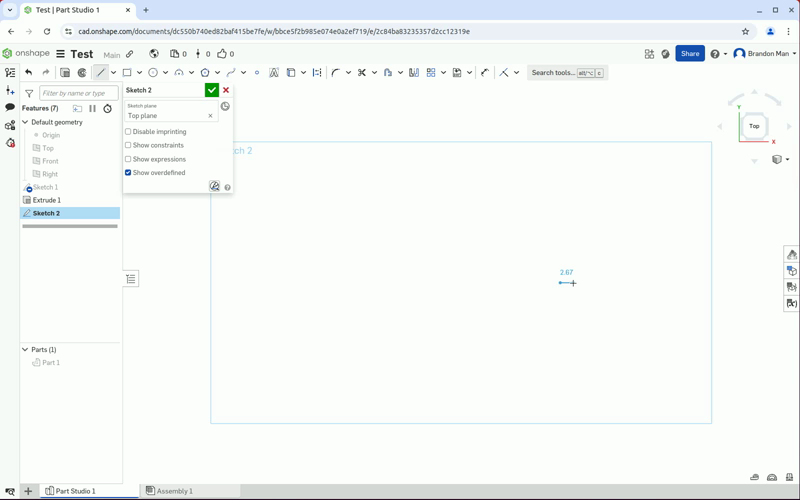
key_up(shift)
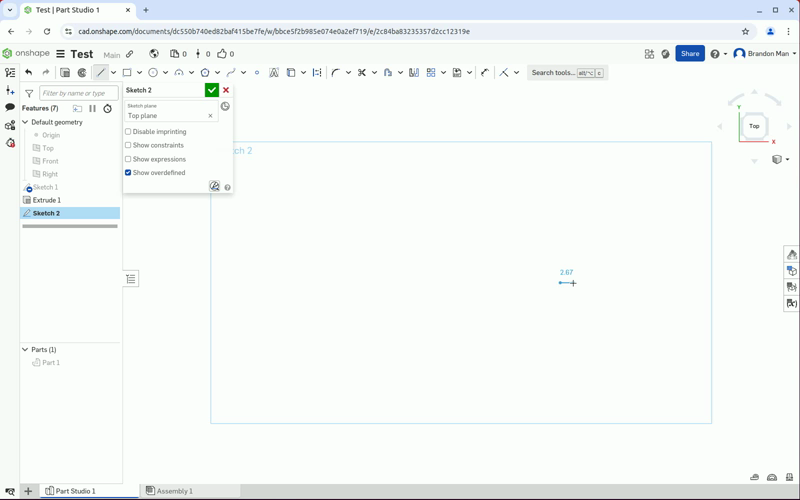
key_down(shift)
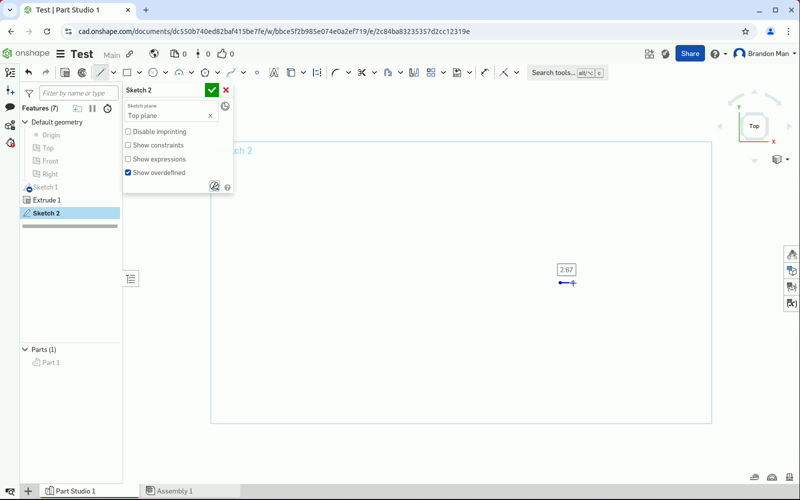
mouse_move(573, 207)
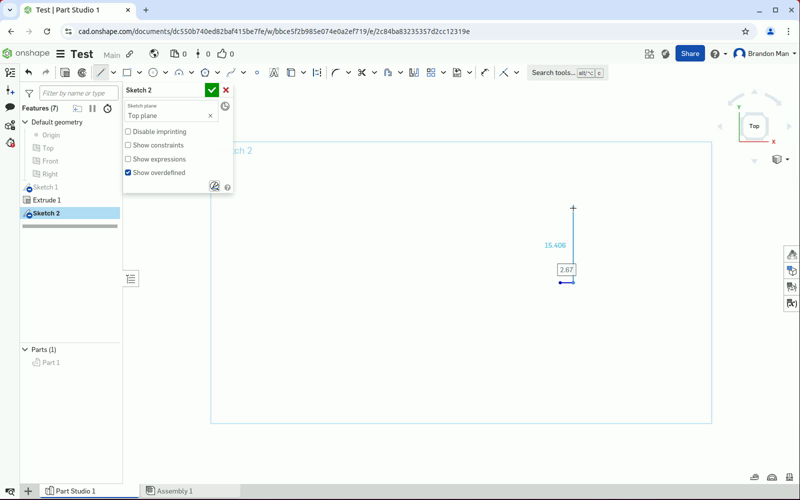
click(573, 207)
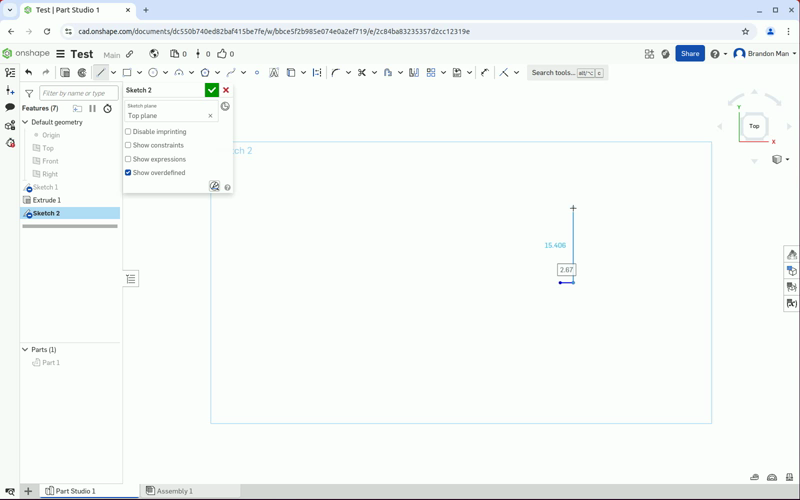
key_up(shift)
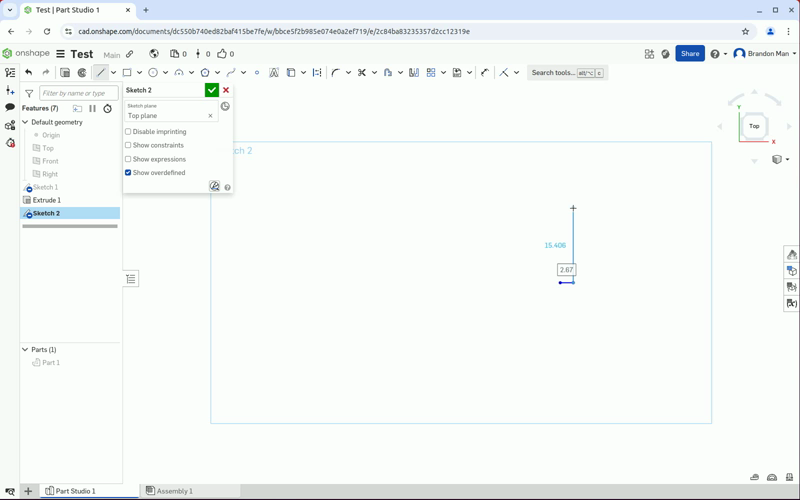
key_down(shift)
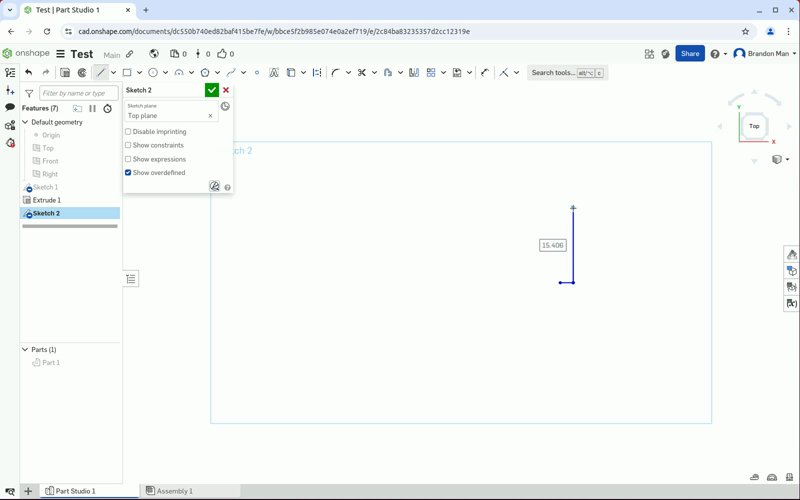
mouse_move(589, 207)
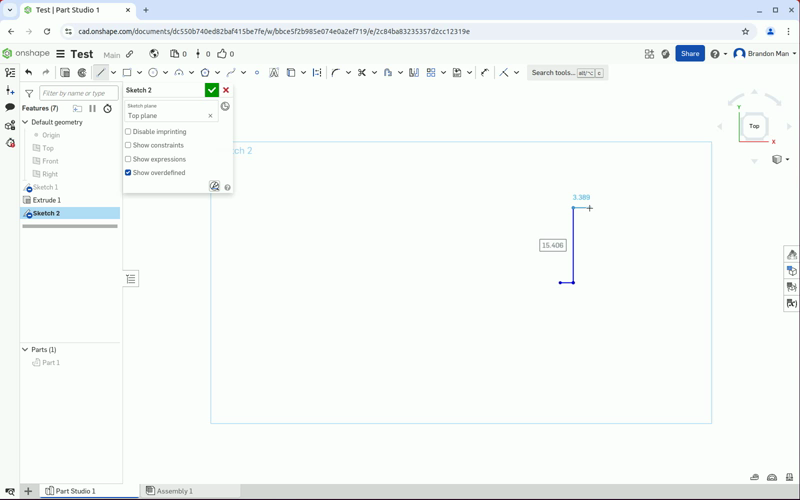
mouse_move(560, 207)
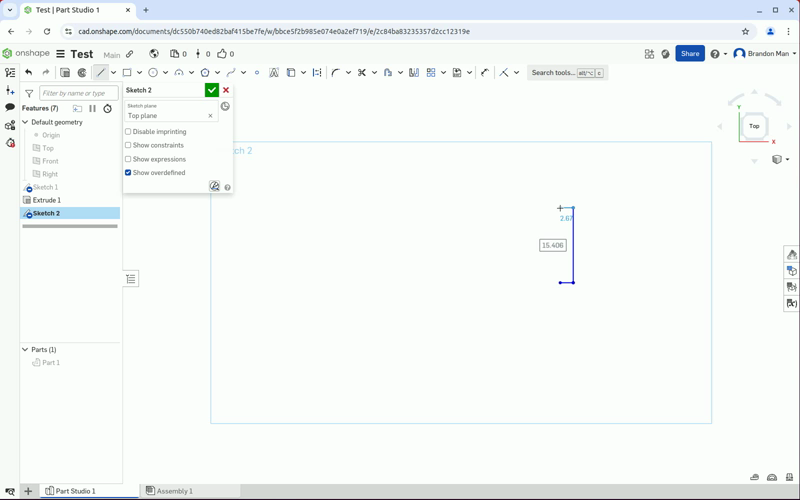
click(560, 207)
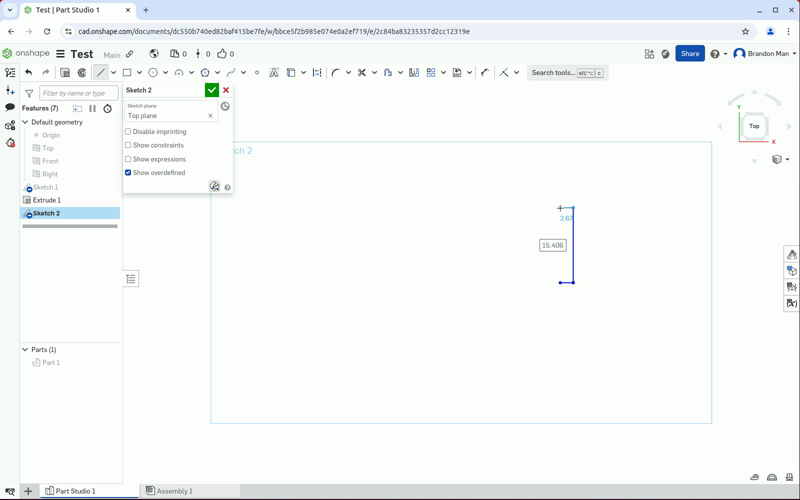
key_up(shift)
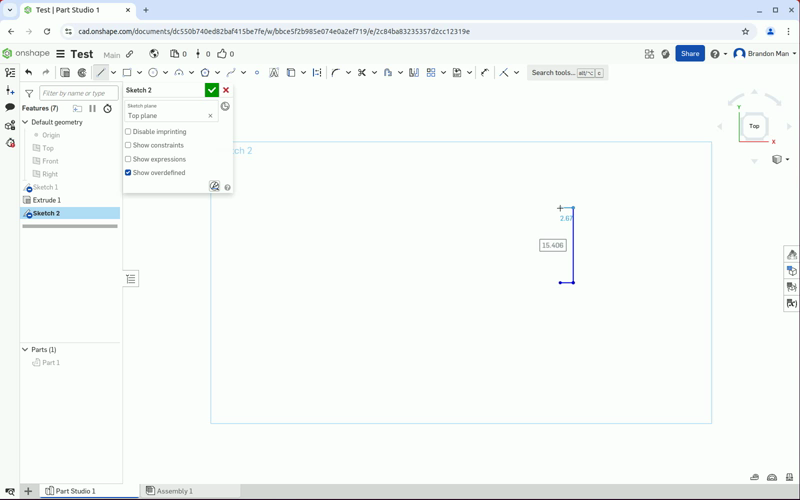
key_down(shift)
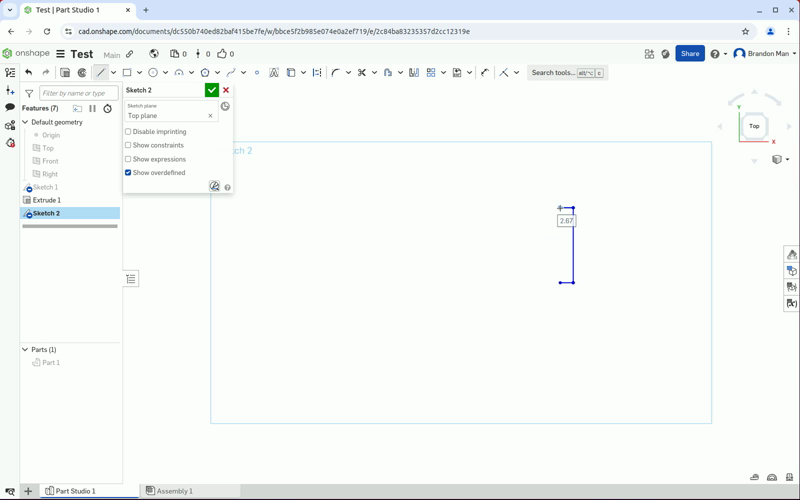
mouse_move(560, 282)
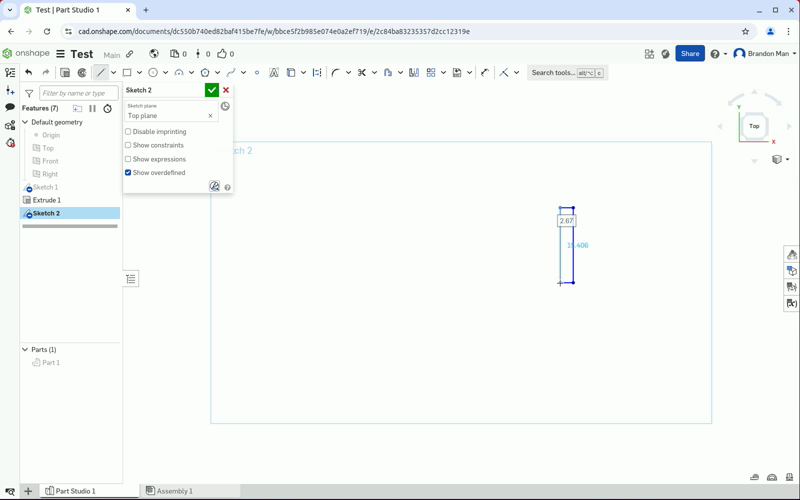
key_up(shift)
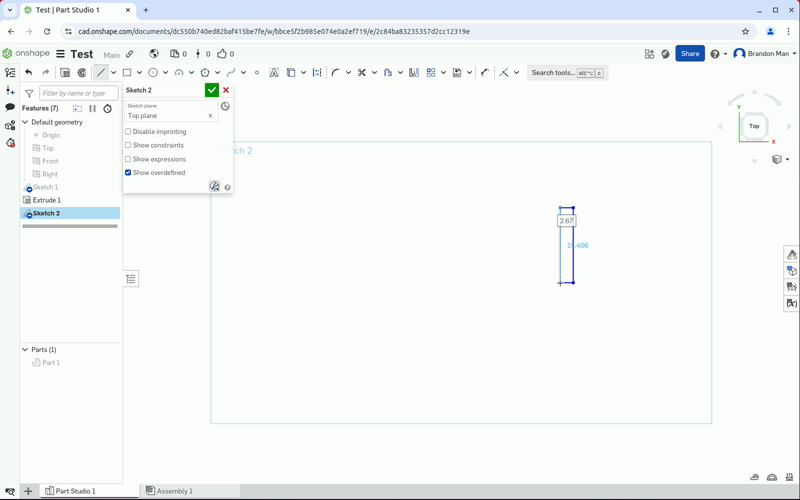
click(560, 282)
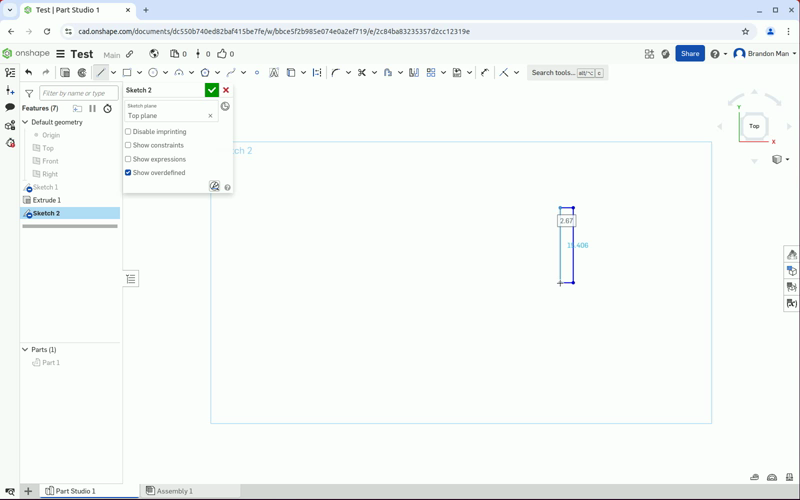
key(esc)
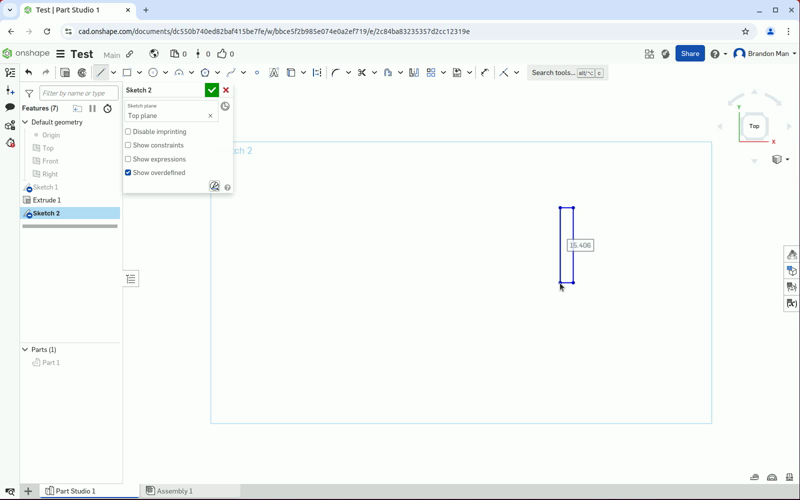
mouse_move(562, 221)
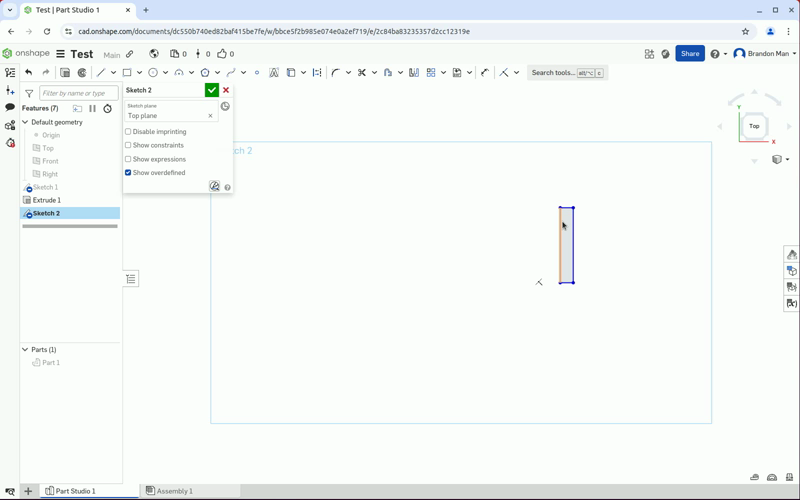
scroll(6)
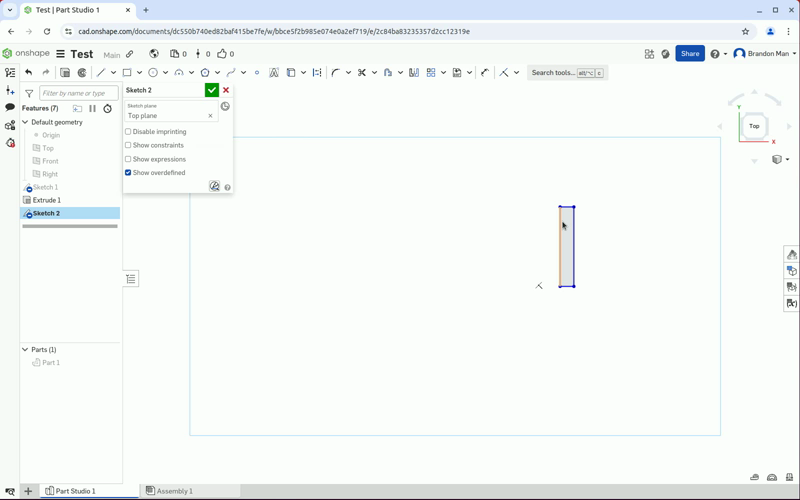
scroll(6)
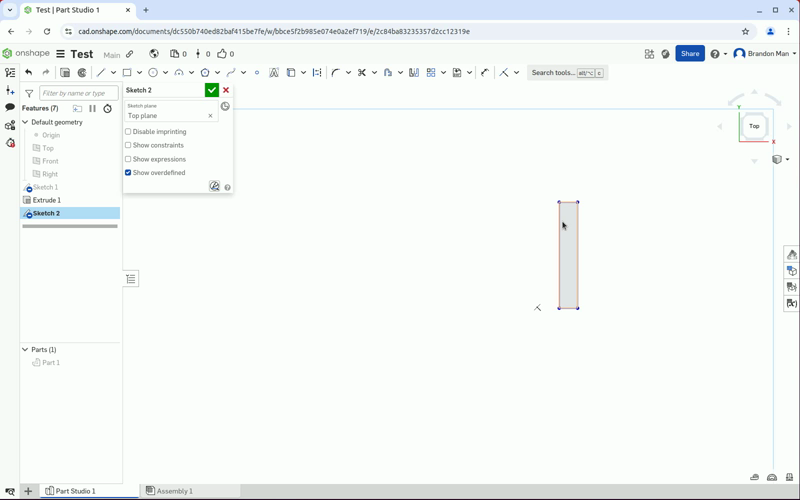
scroll(6)
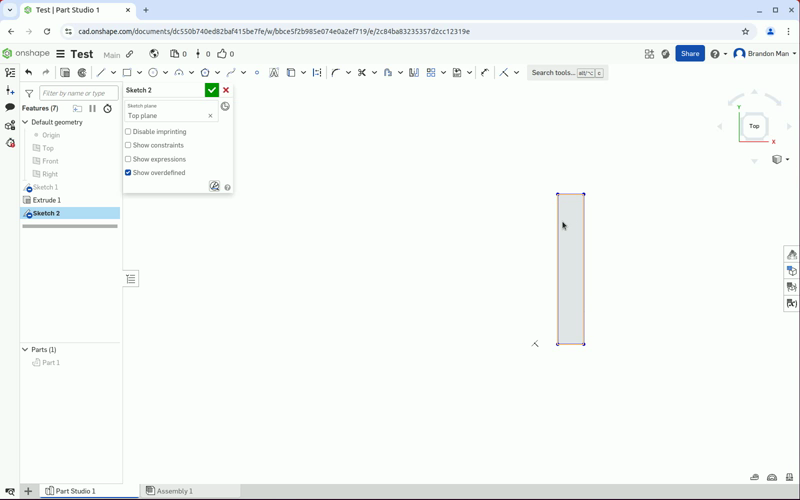
scroll(6)
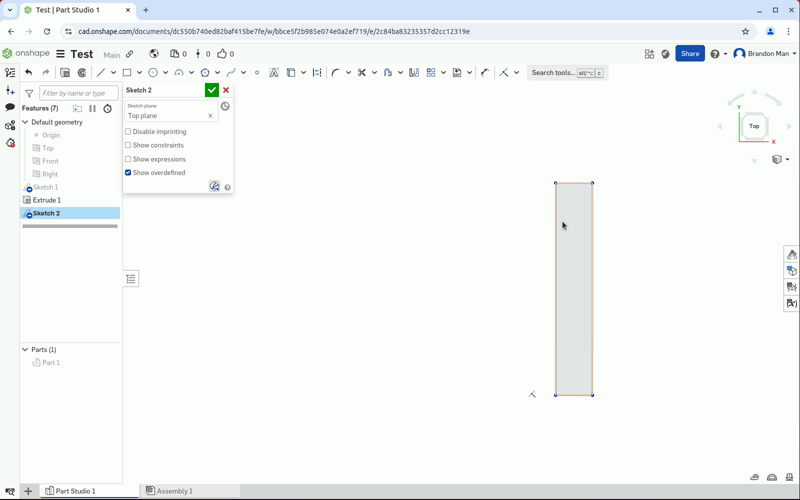
scroll(6)
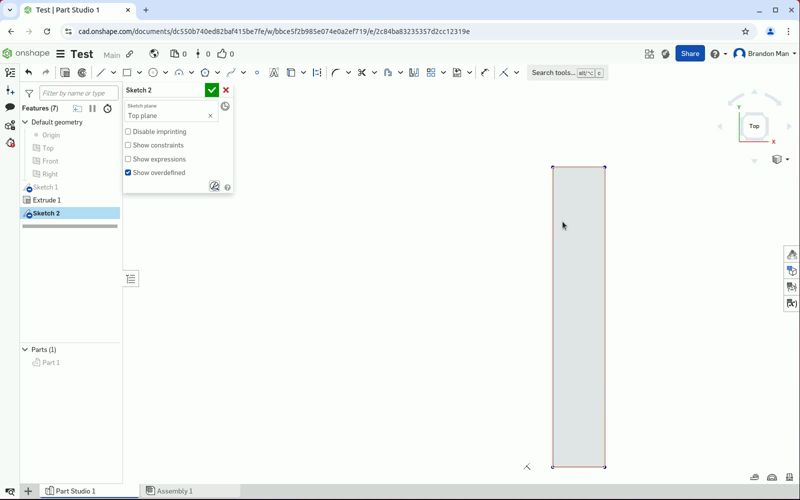
scroll(6)
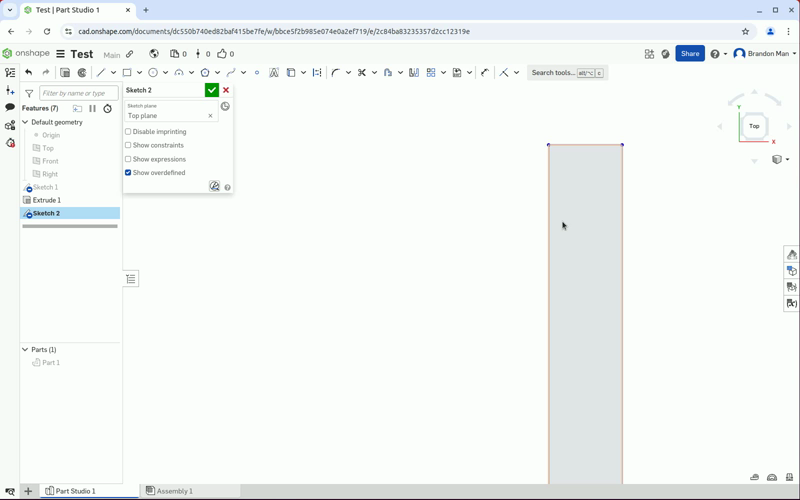
scroll(6)
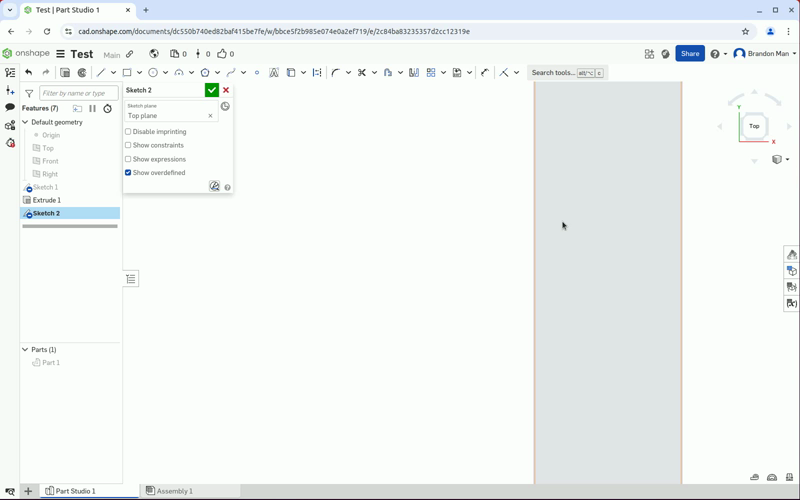
click(562, 221)
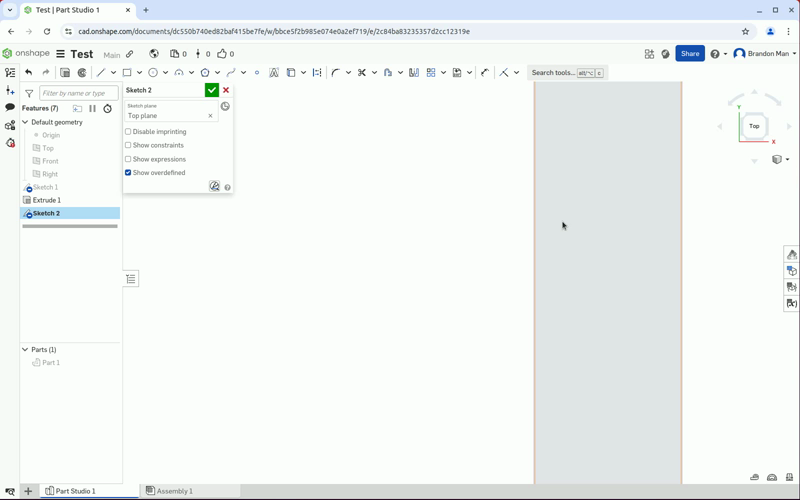
scroll(-6)
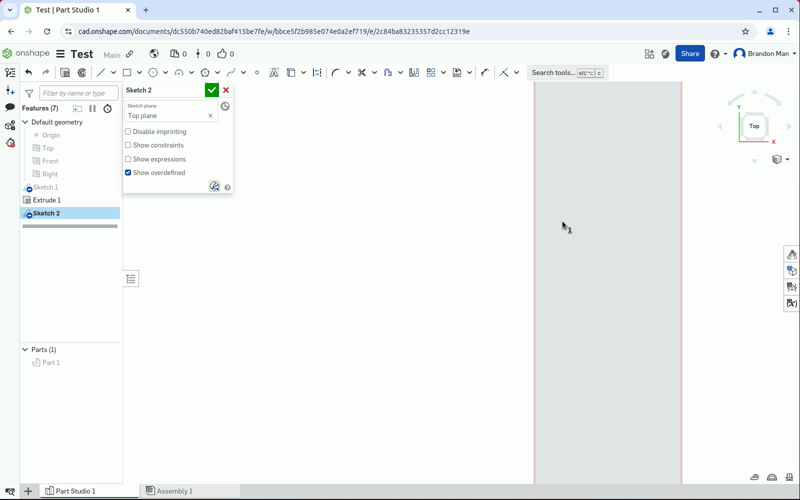
scroll(-6)
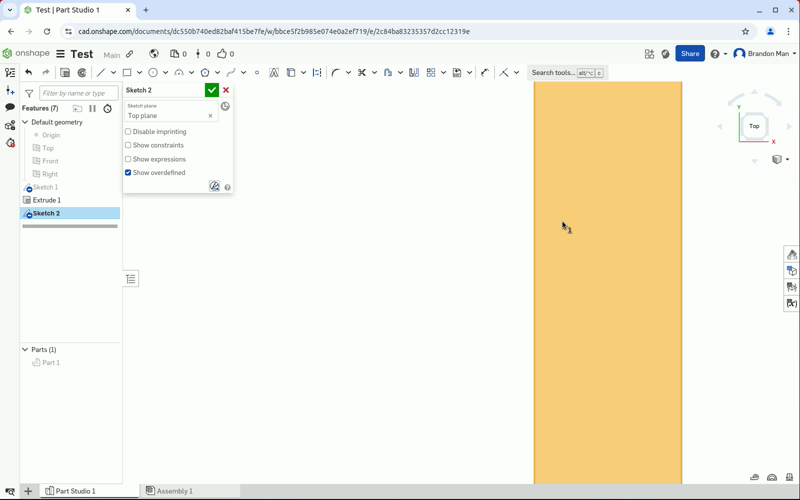
scroll(-6)
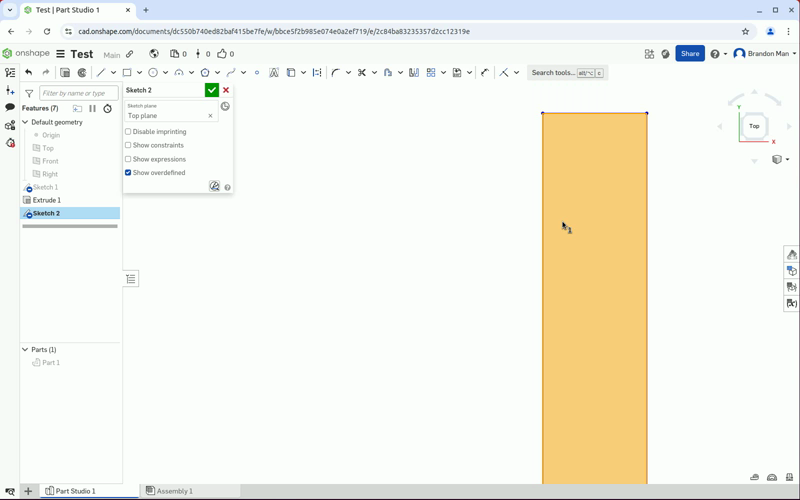
scroll(-6)
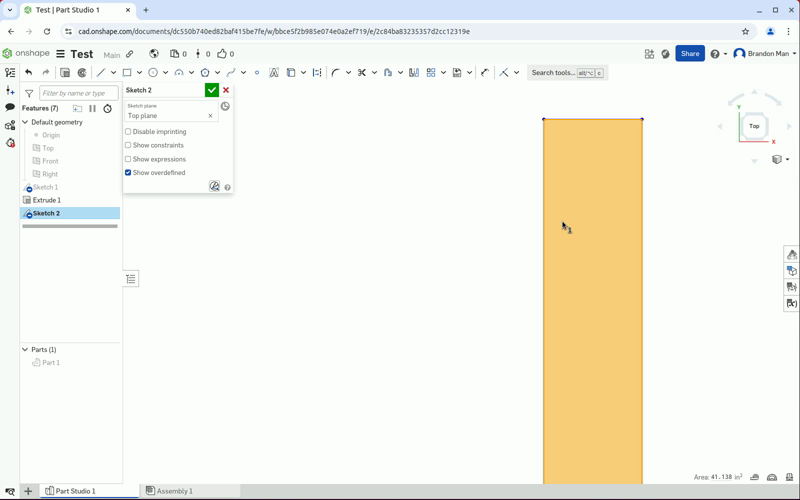
scroll(-6)
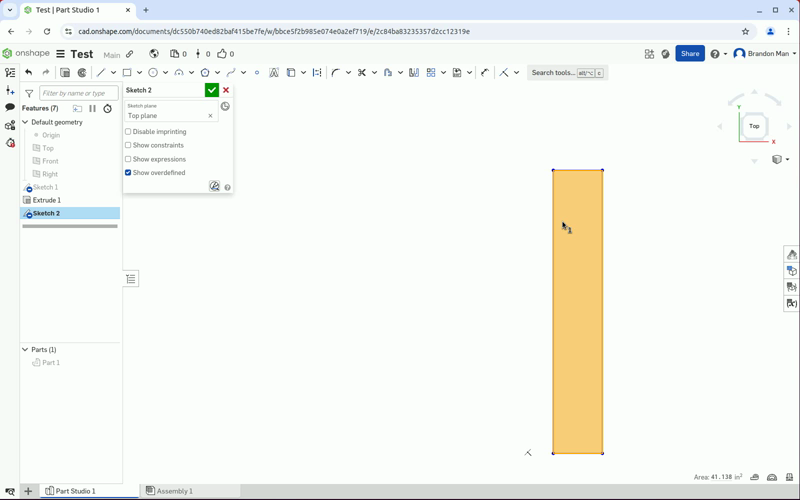
scroll(-6)
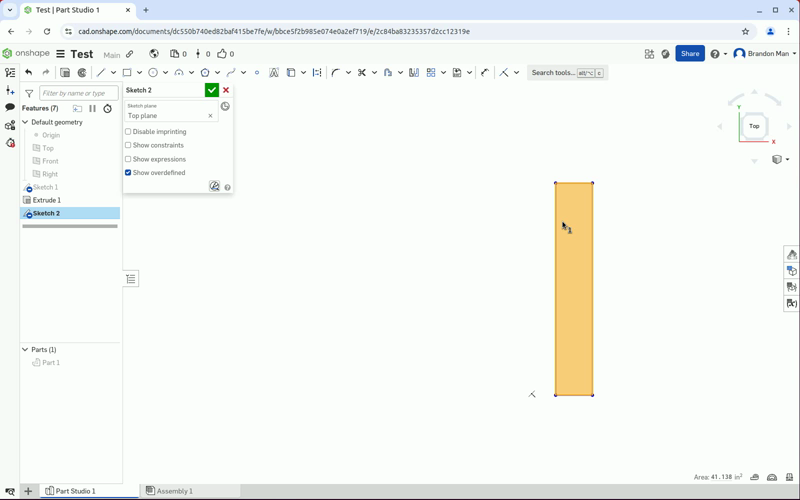
scroll(-6)
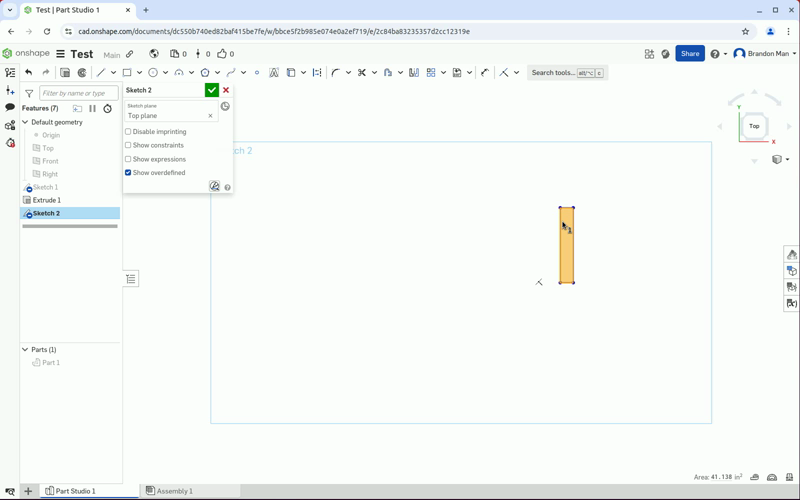
mouse_move(73, 352)
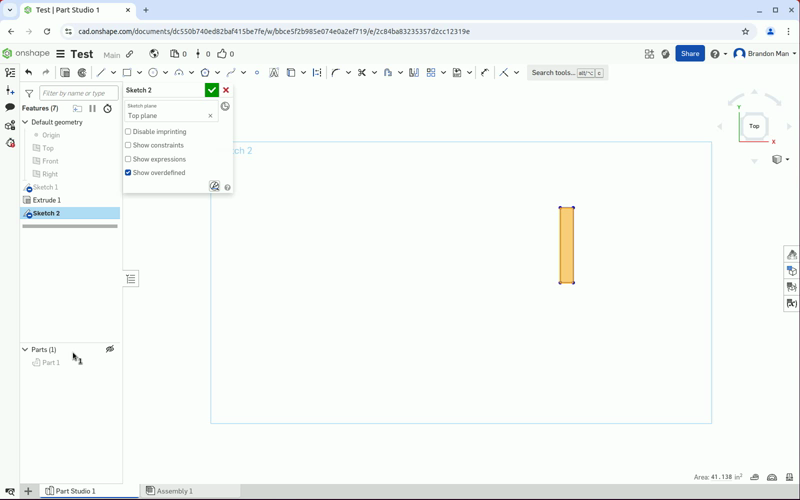
key(shift+y)
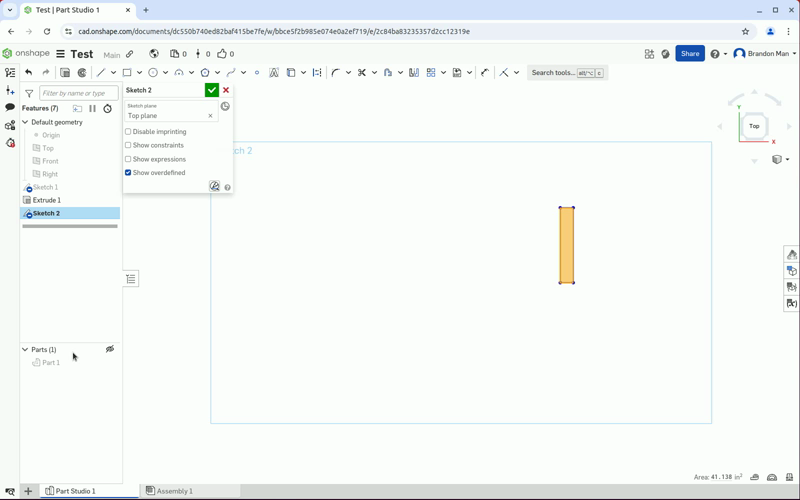
key(shift+e)
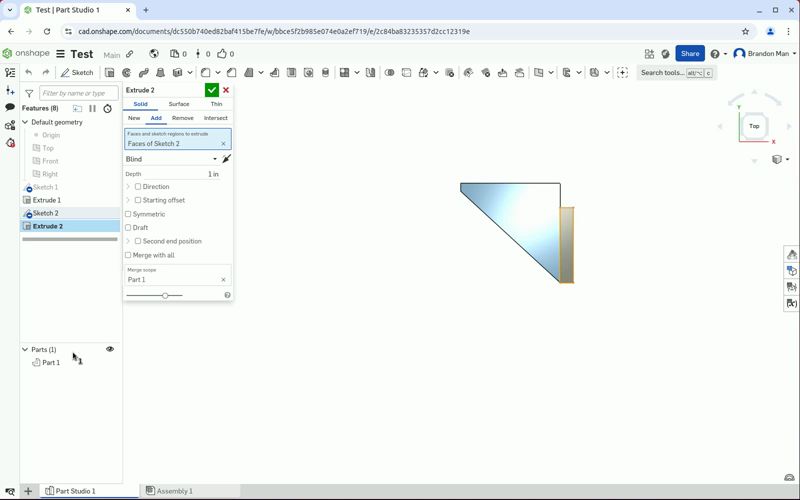
mouse_move(143, 106)
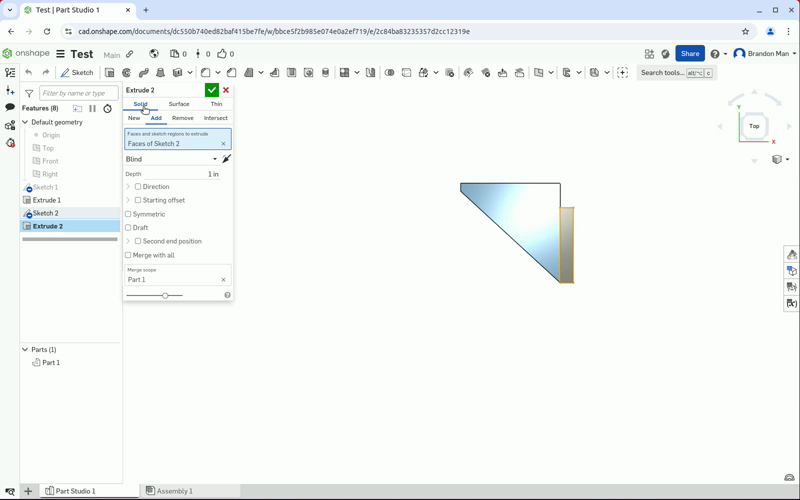
click(143, 106)
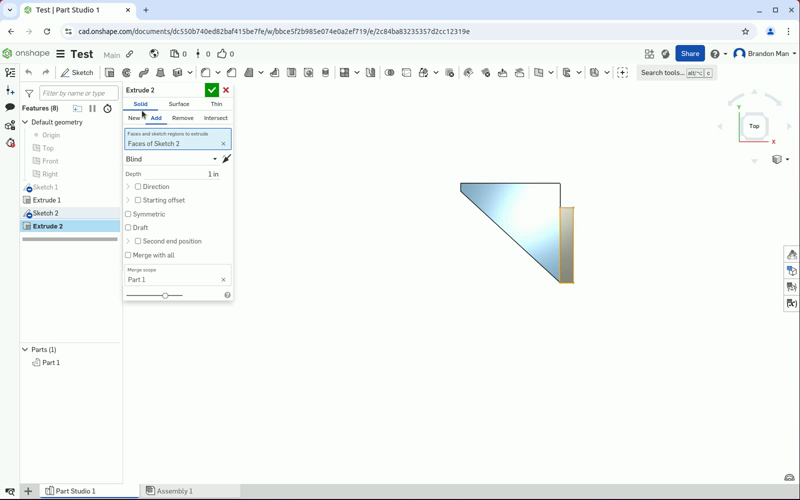
mouse_move(137, 120)
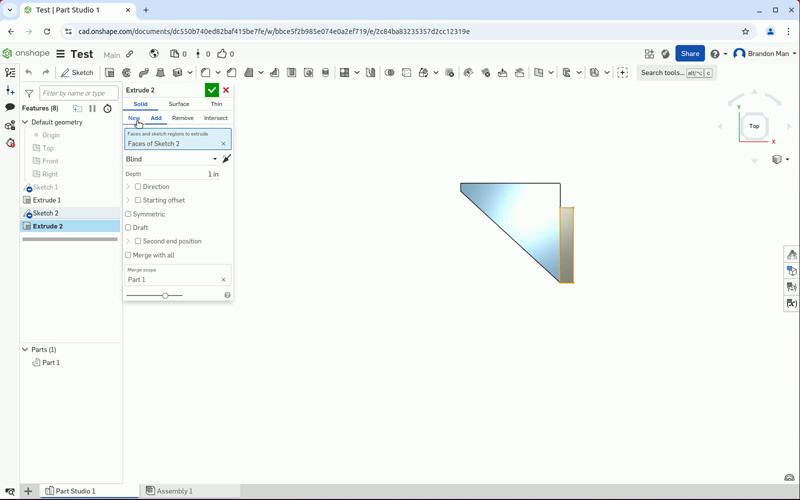
click(137, 120)
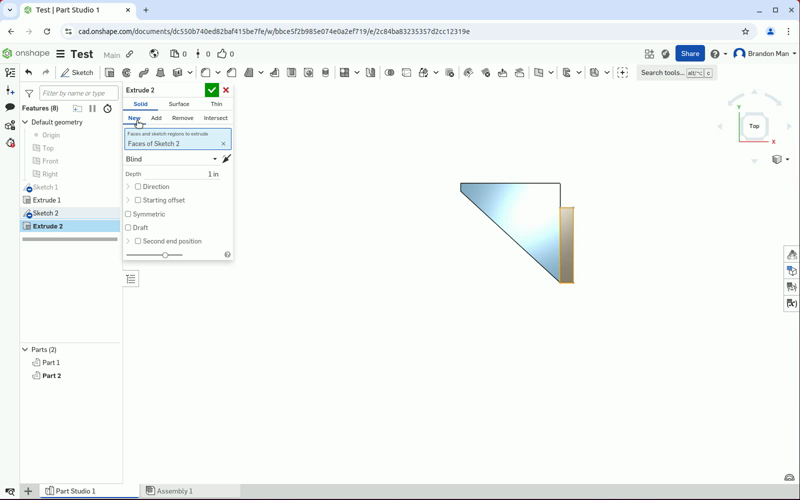
key(tab, 4)
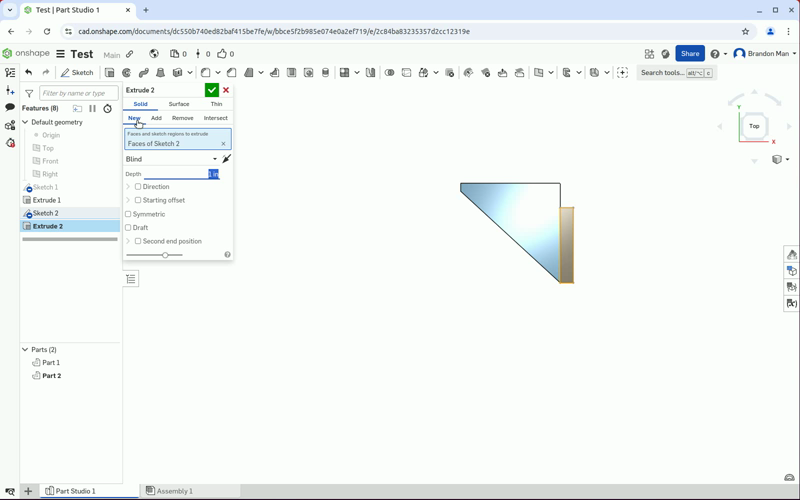
text(10.11)
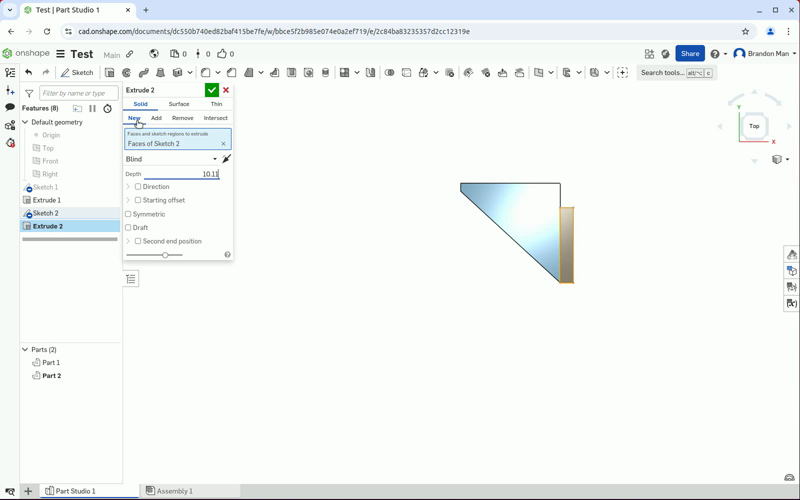
key(enter)
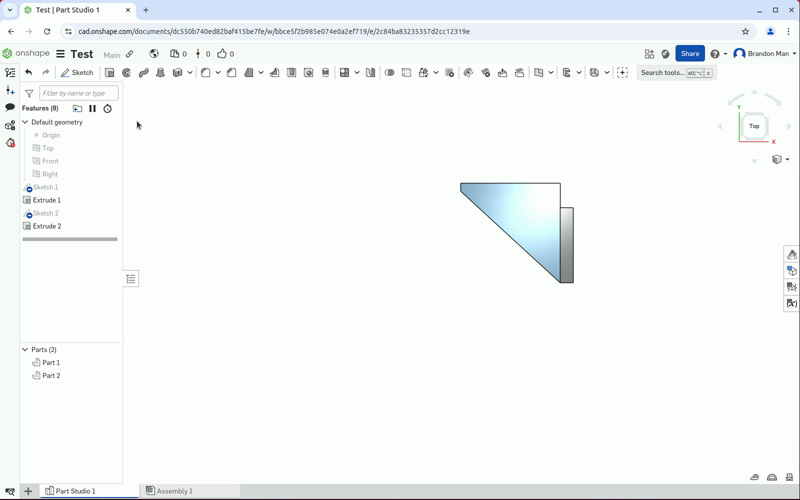
key(shift+h)
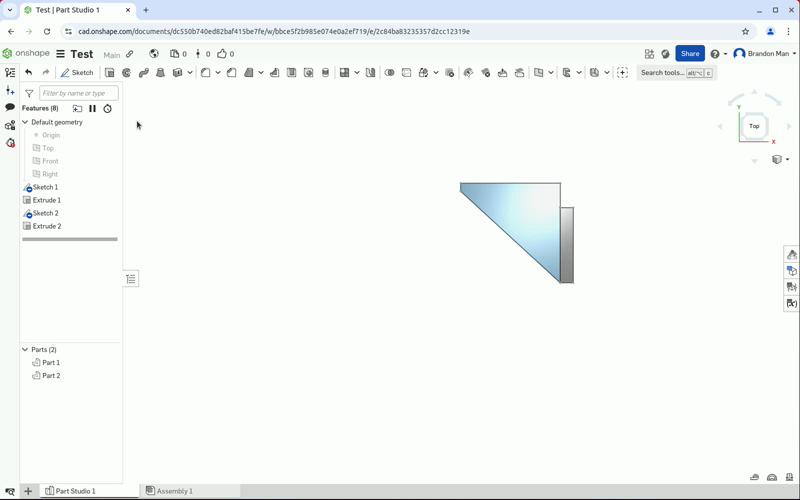
key(shift+h)
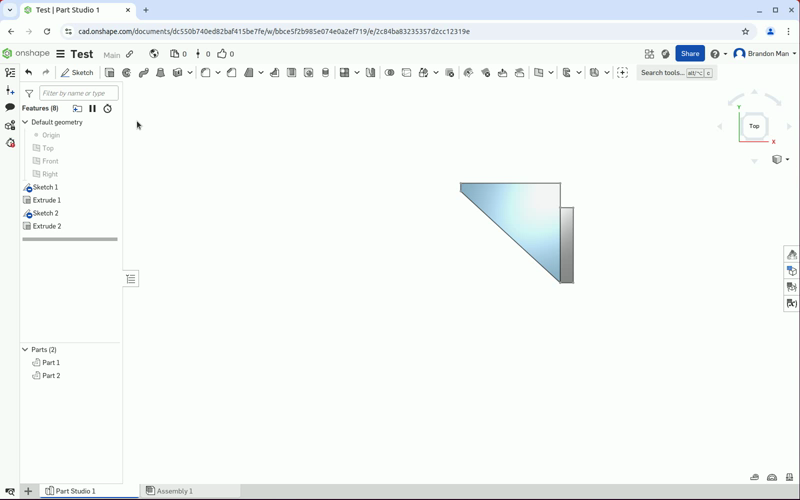
key(shift+7)
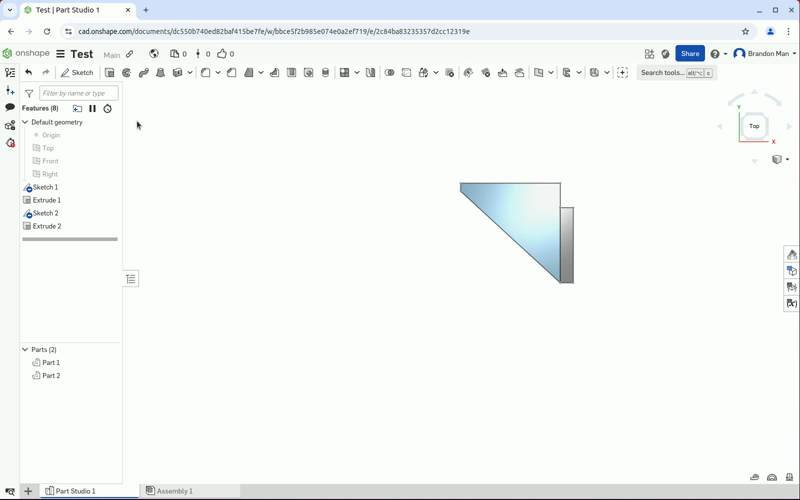
key(up, 3)
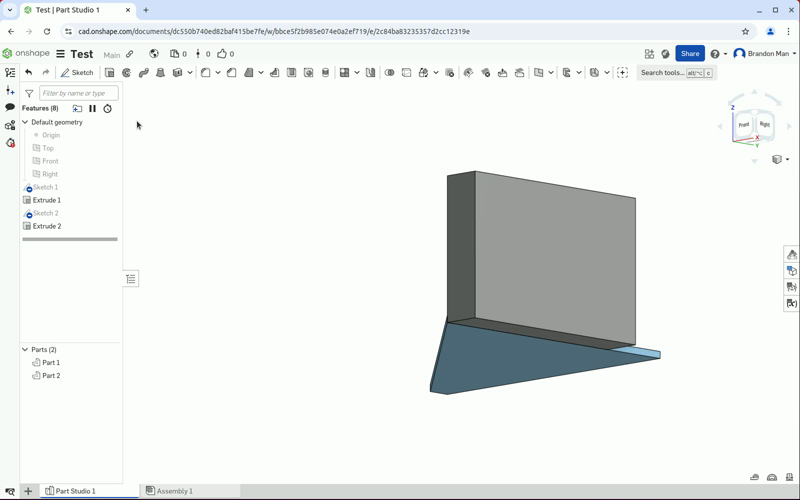
key(left, 3)
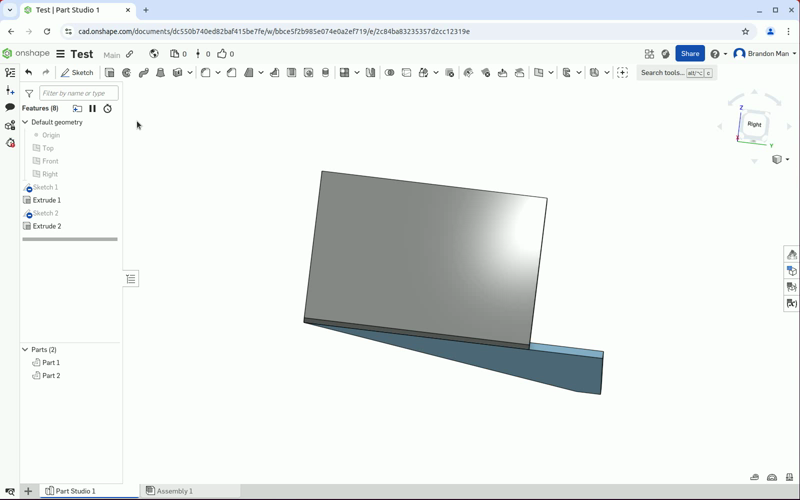
key(right, 3)
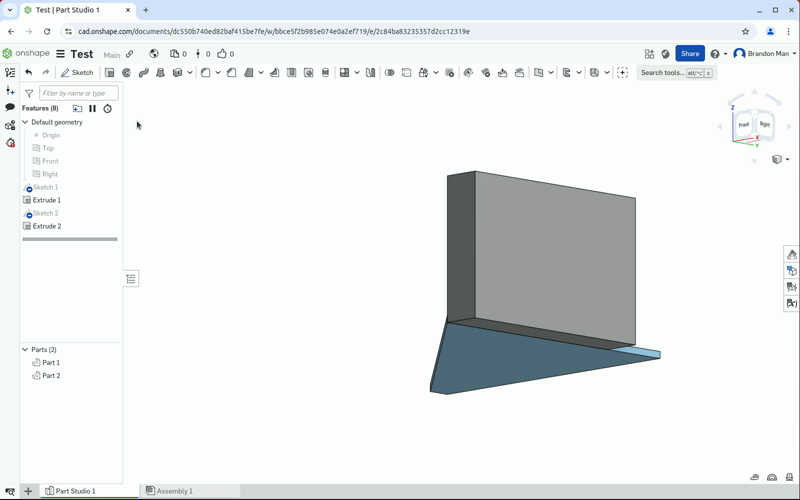
key(down, 3)
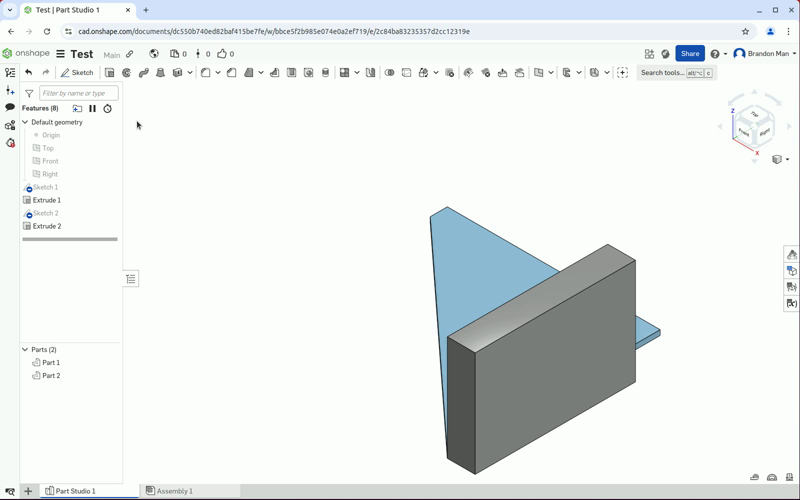
mouse_move(73, 189)
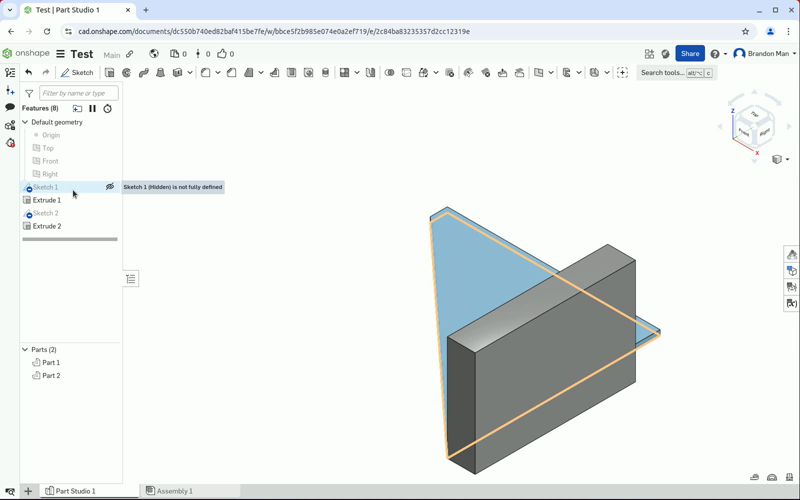
click(73, 189)